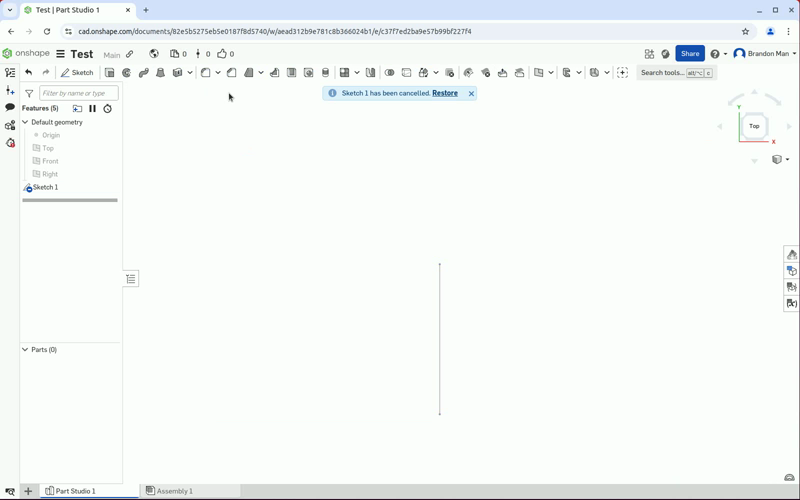
key(shift+h)
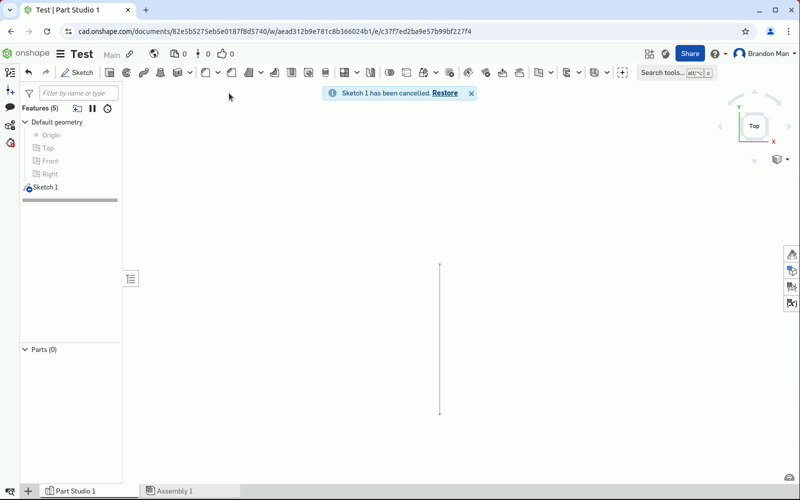
key(shift+s)
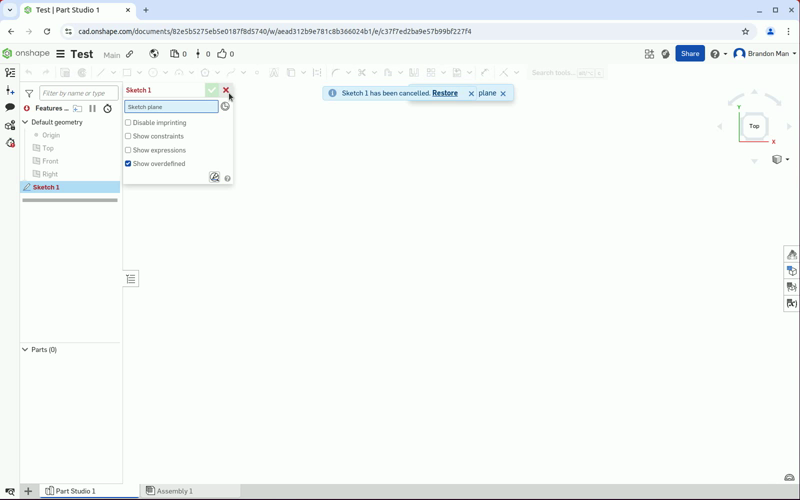
mouse_move(73, 150)
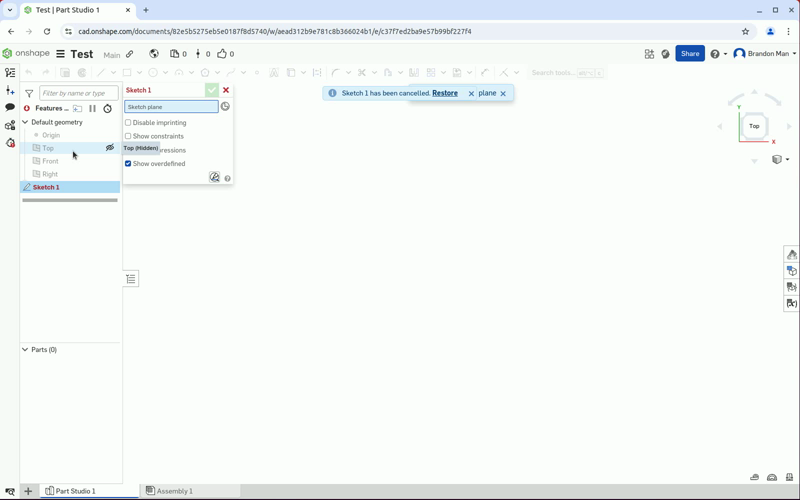
click(73, 150)
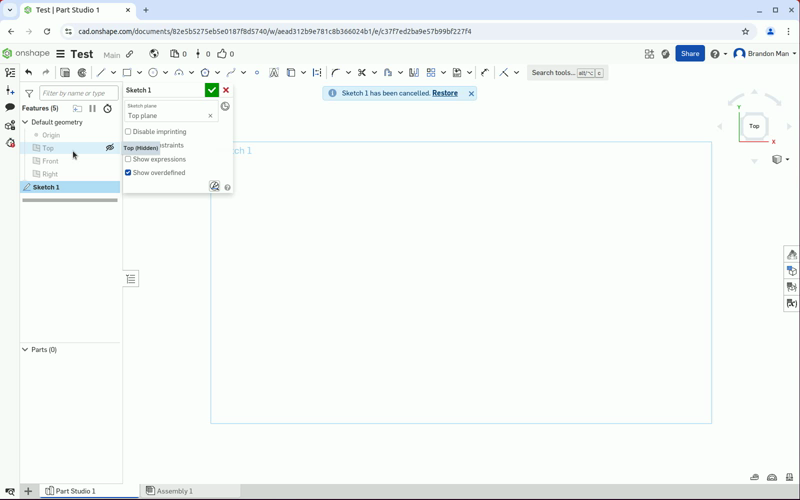
mouse_move(73, 352)
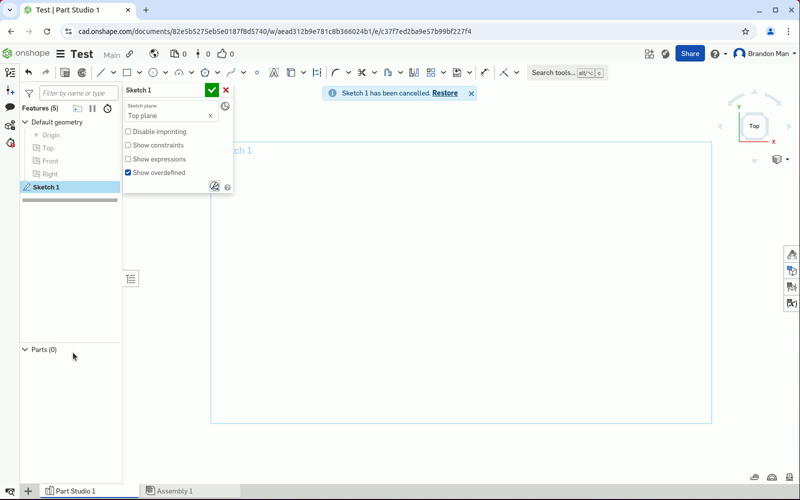
key(y)
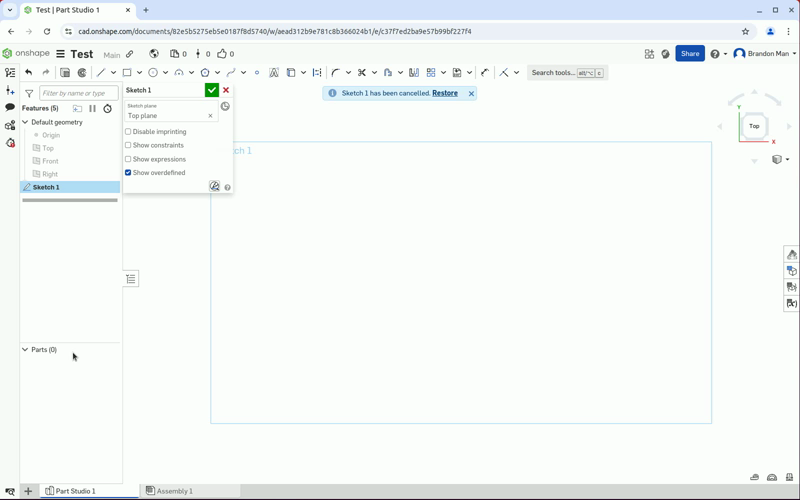
key(l)
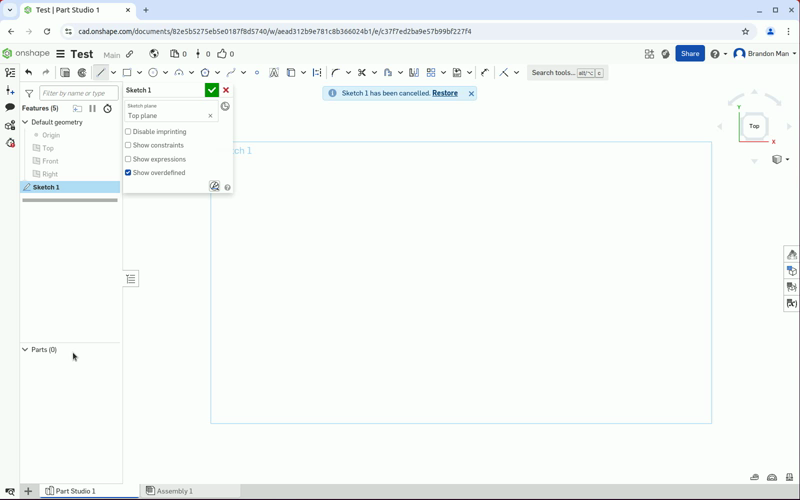
key_down(shift)
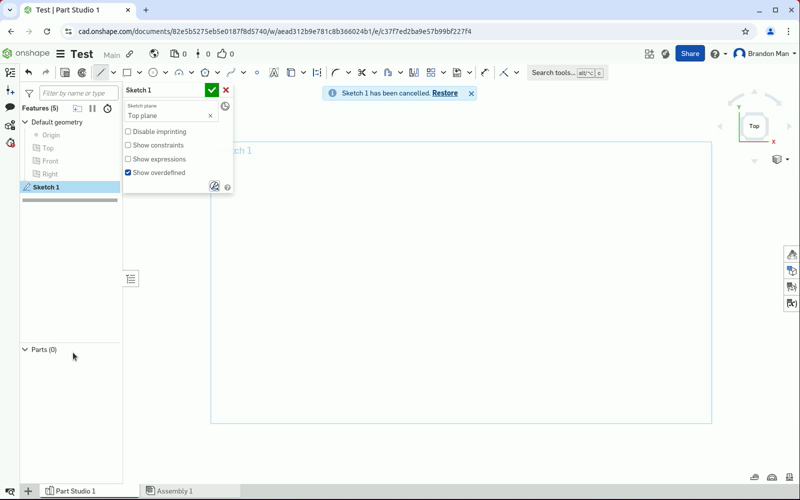
mouse_move(348, 333)
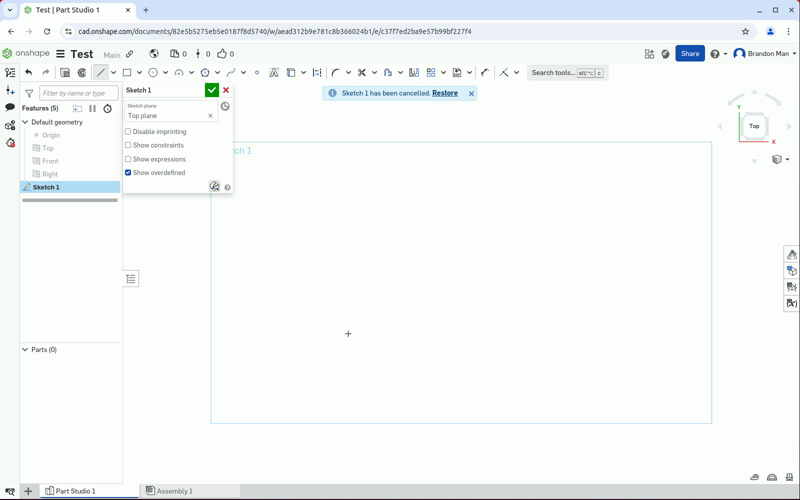
click(348, 333)
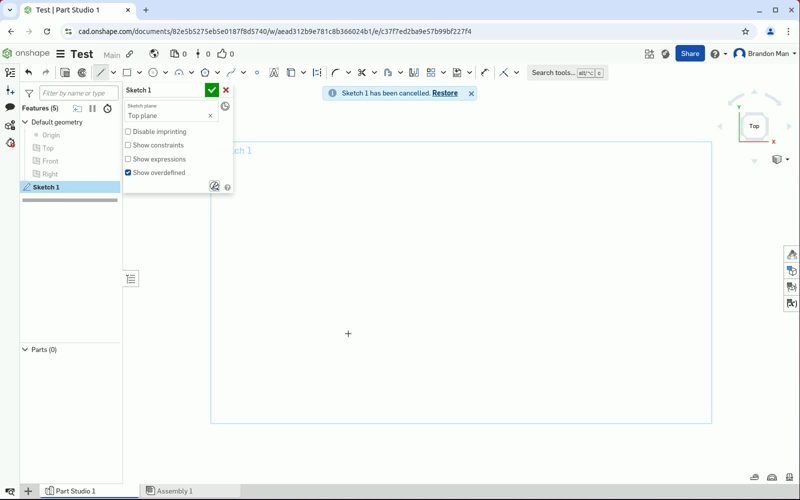
key_up(shift)
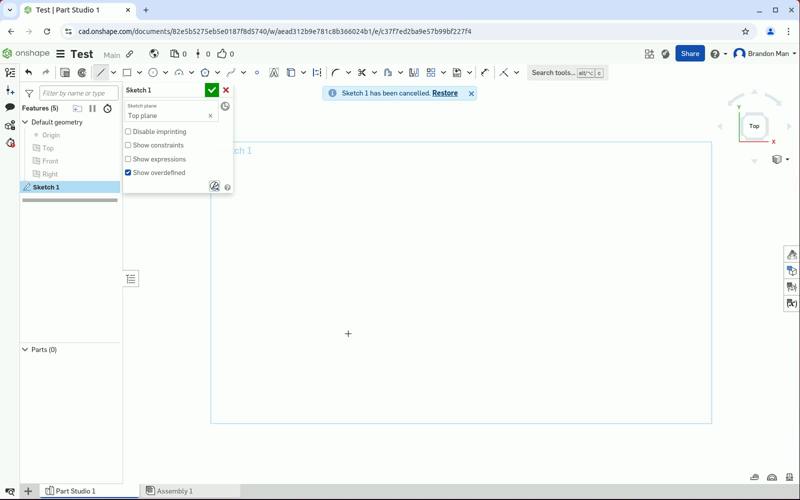
key_down(shift)
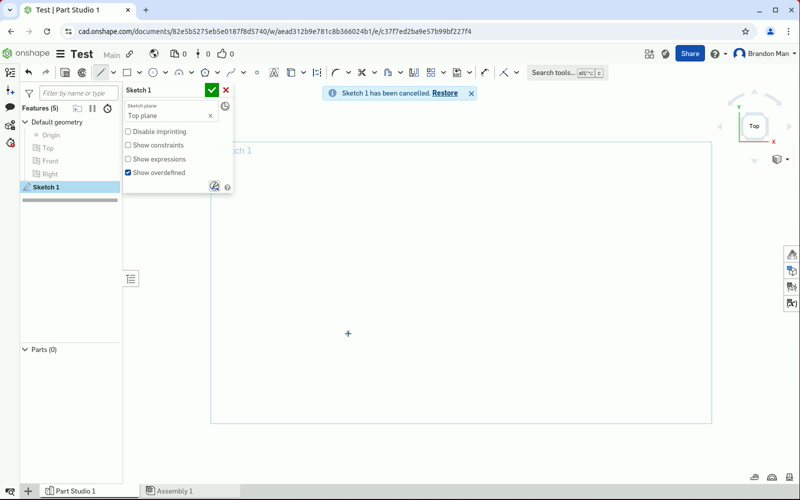
mouse_move(572, 333)
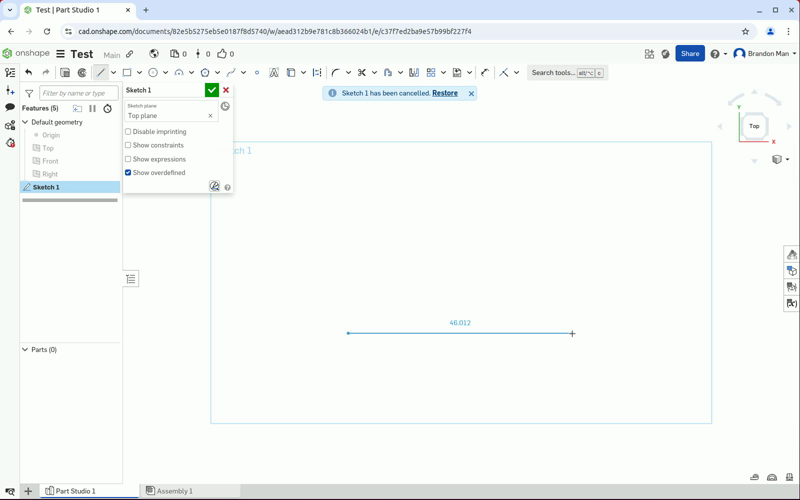
click(572, 333)
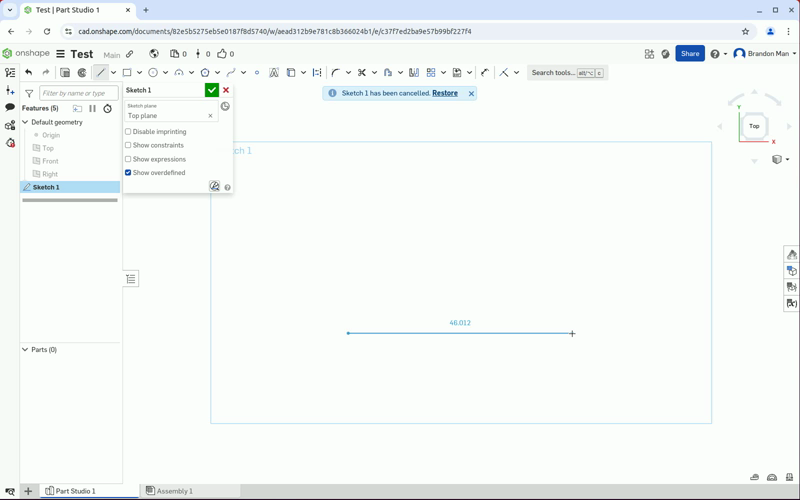
key_up(shift)
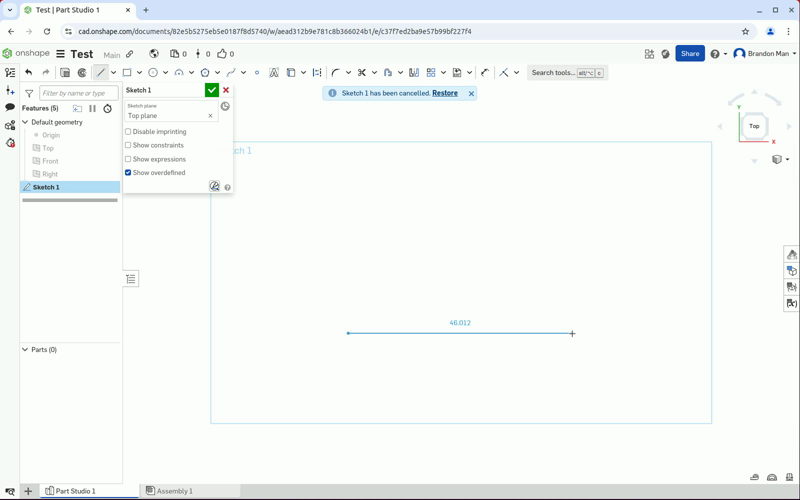
key_down(shift)
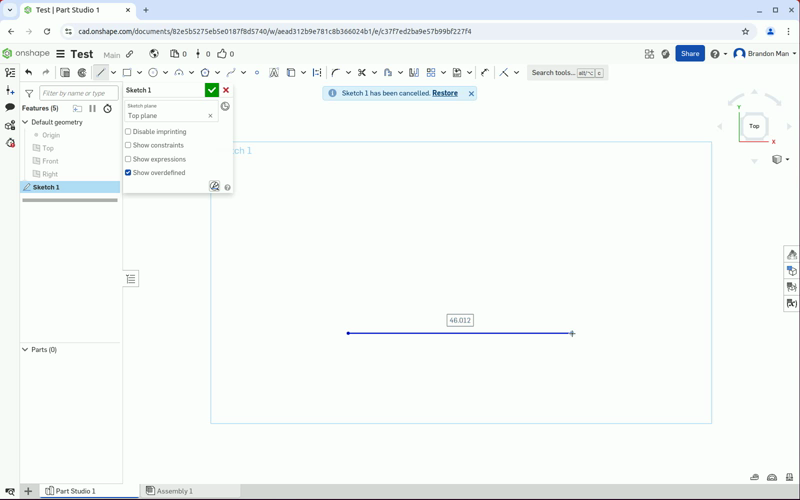
mouse_move(572, 234)
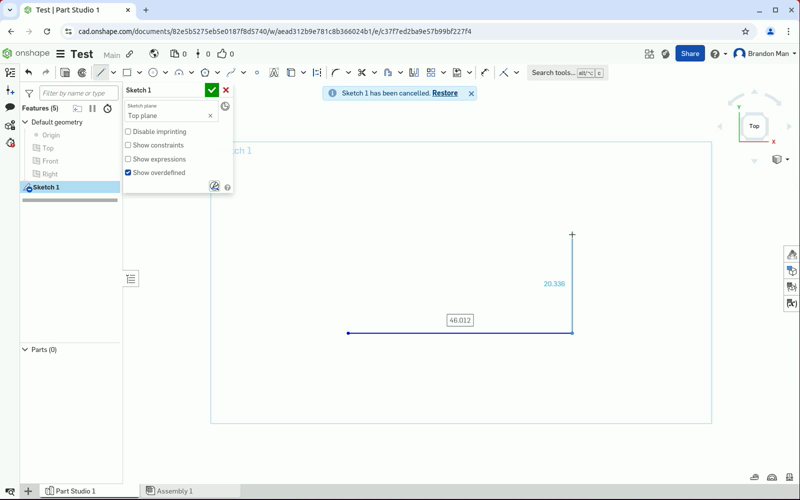
click(572, 234)
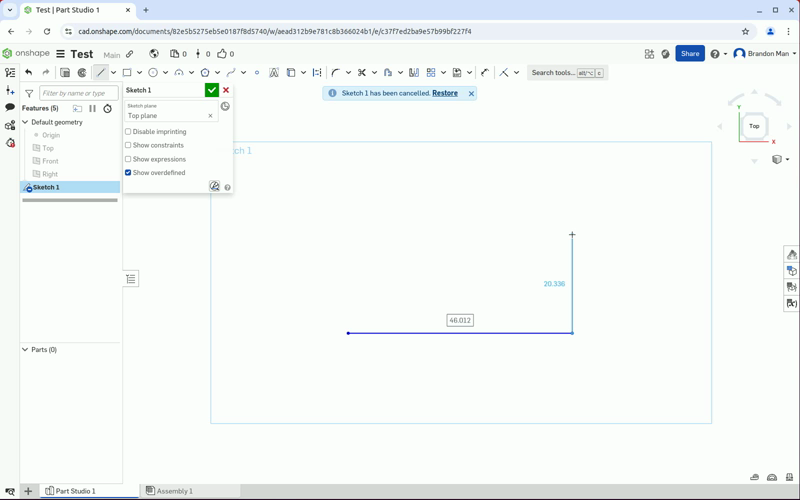
key_up(shift)
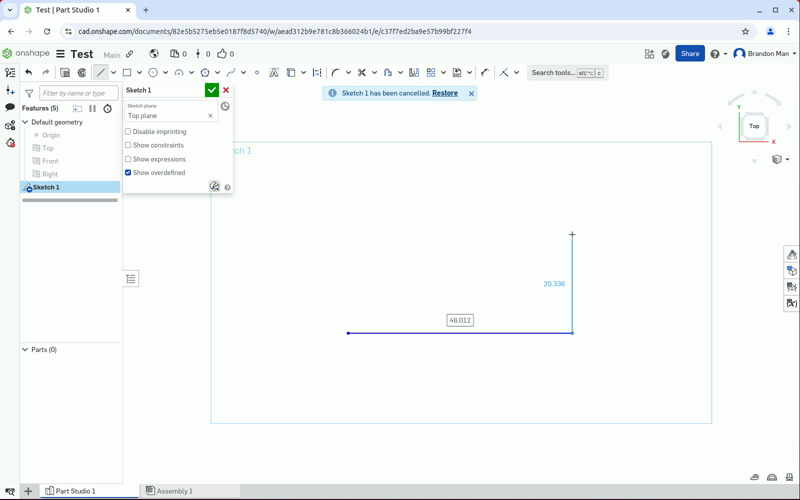
key_down(shift)
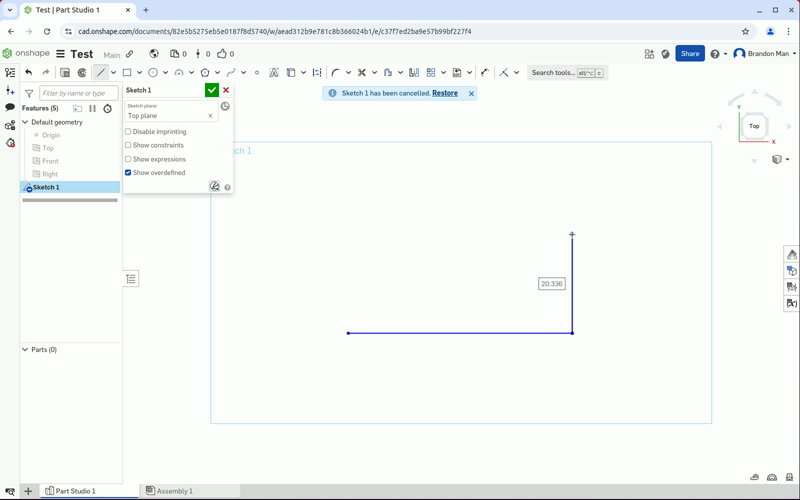
mouse_move(348, 234)
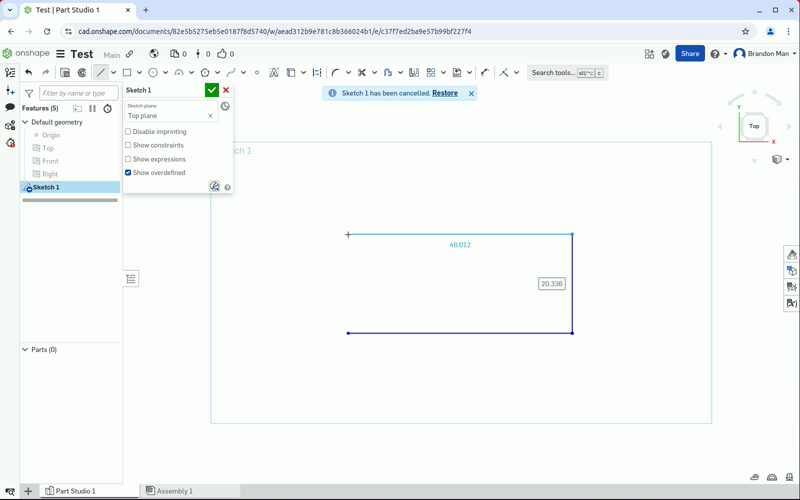
click(348, 234)
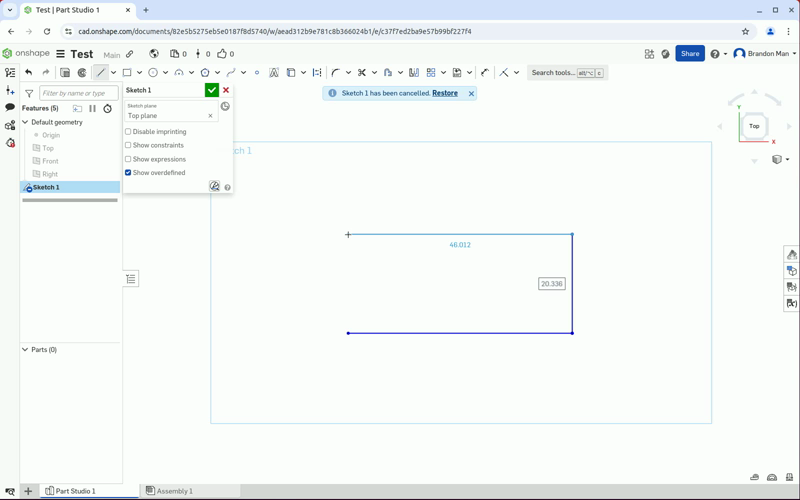
key_up(shift)
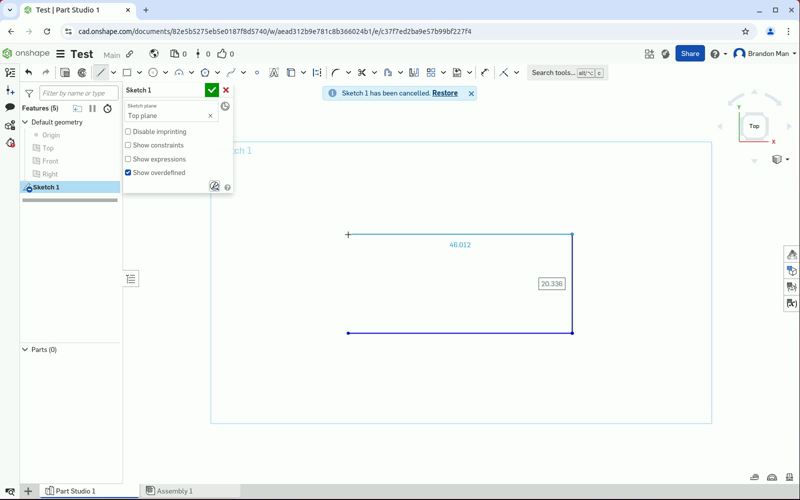
key_down(shift)
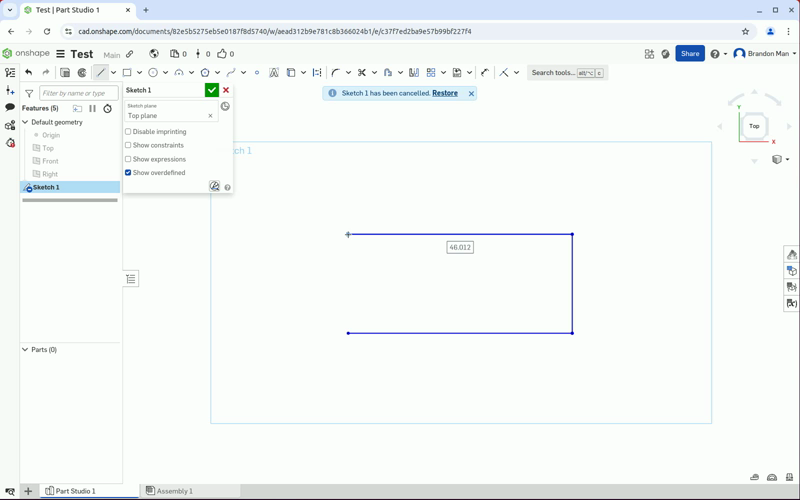
mouse_move(348, 333)
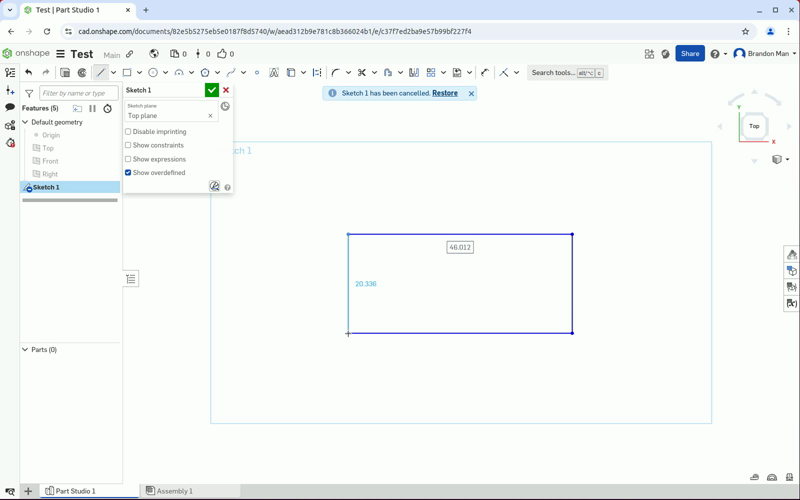
key_up(shift)
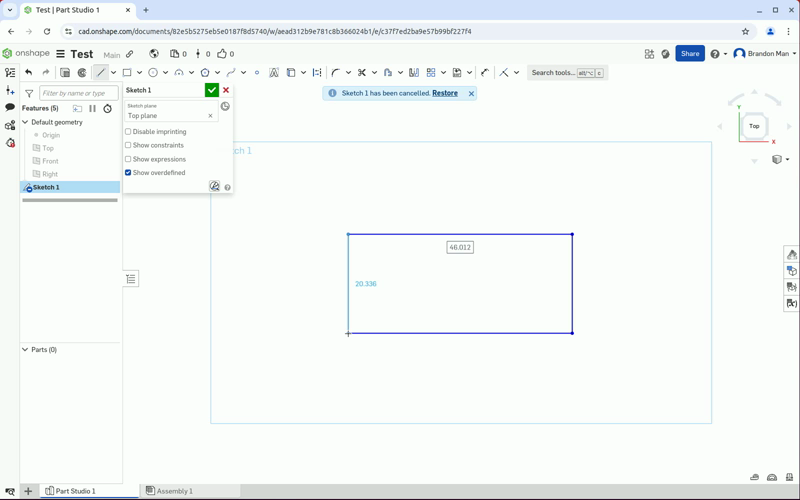
click(348, 333)
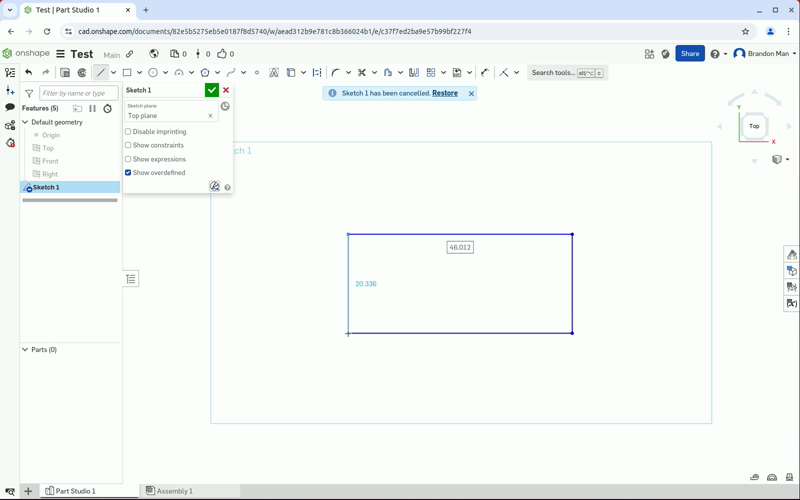
key(esc)
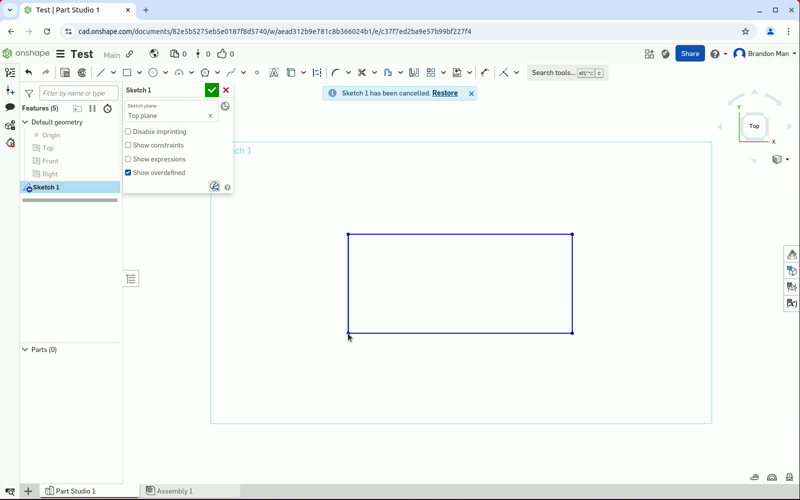
key(c)
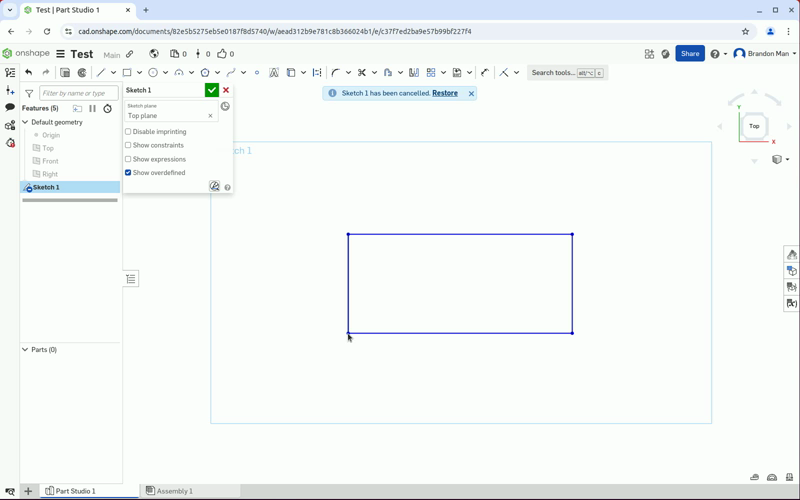
key_down(shift)
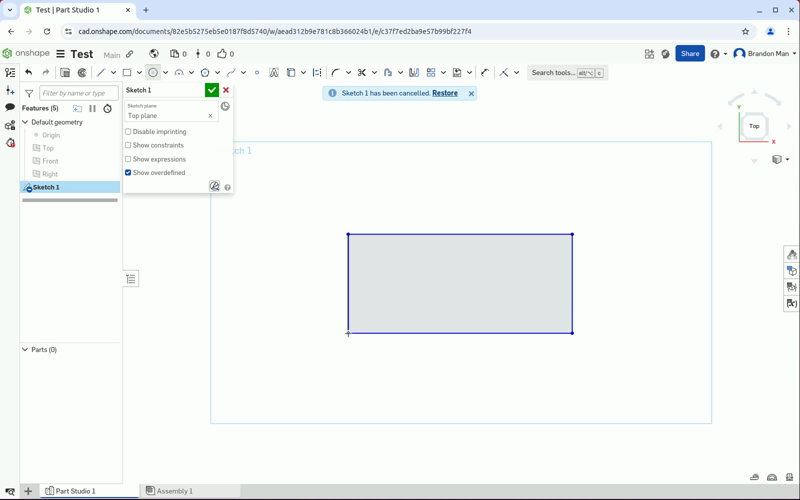
mouse_move(461, 283)
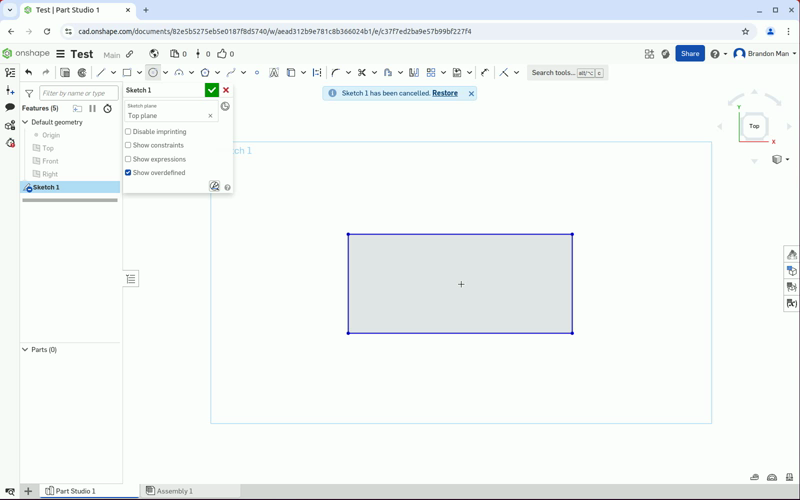
click(461, 283)
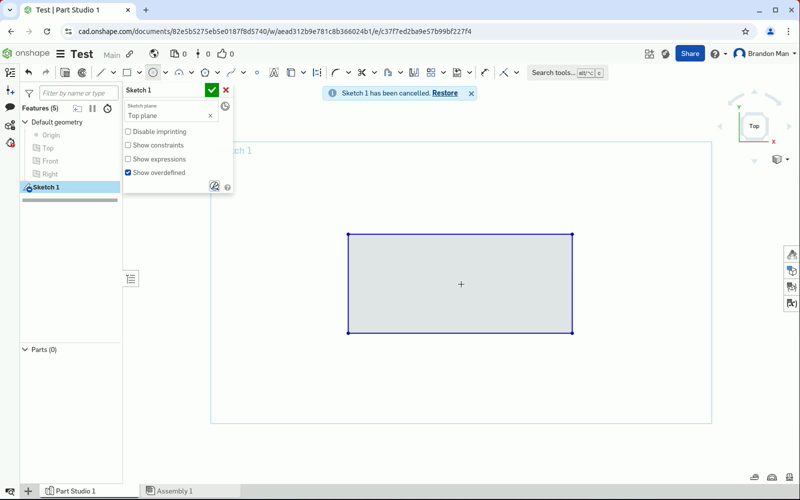
key_up(shift)
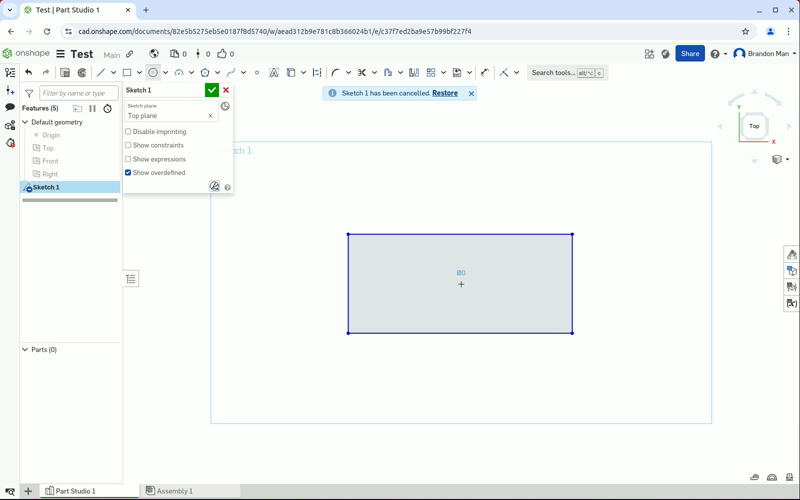
mouse_move(475, 283)
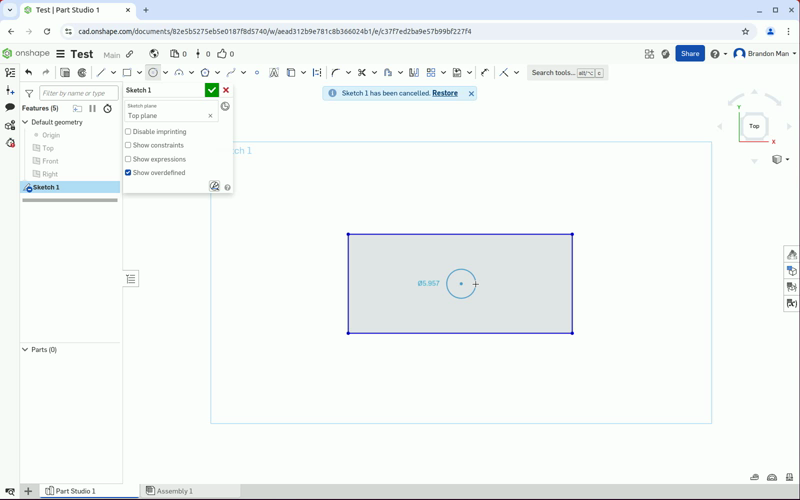
click(475, 283)
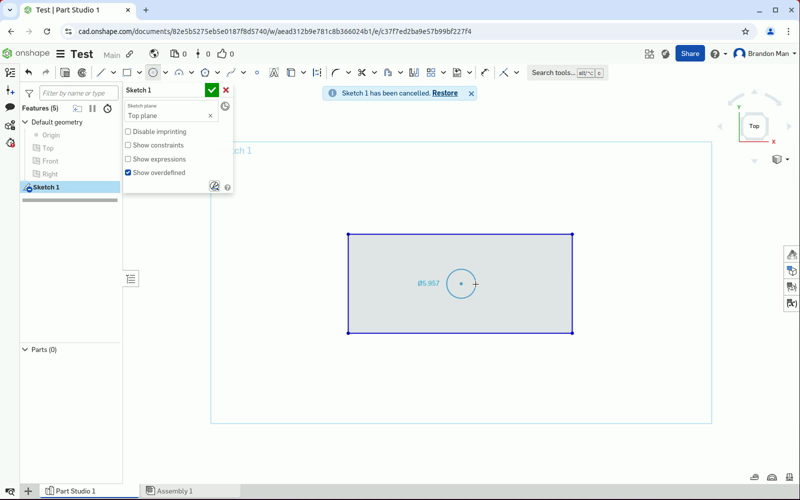
key(esc)
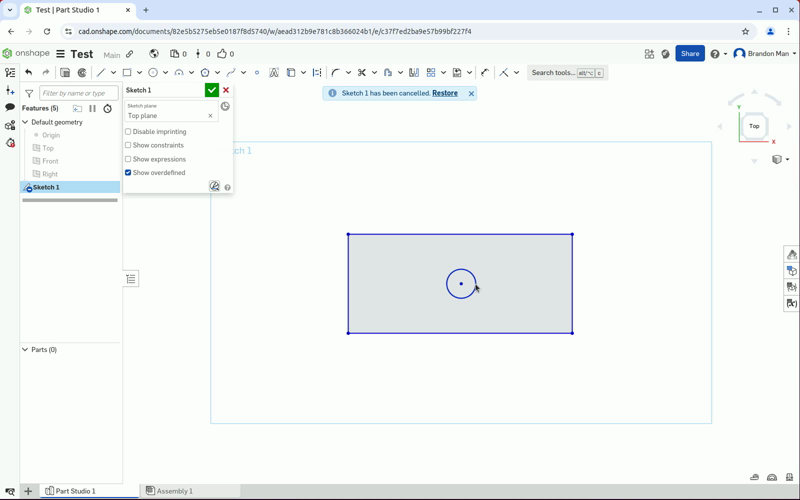
mouse_move(364, 304)
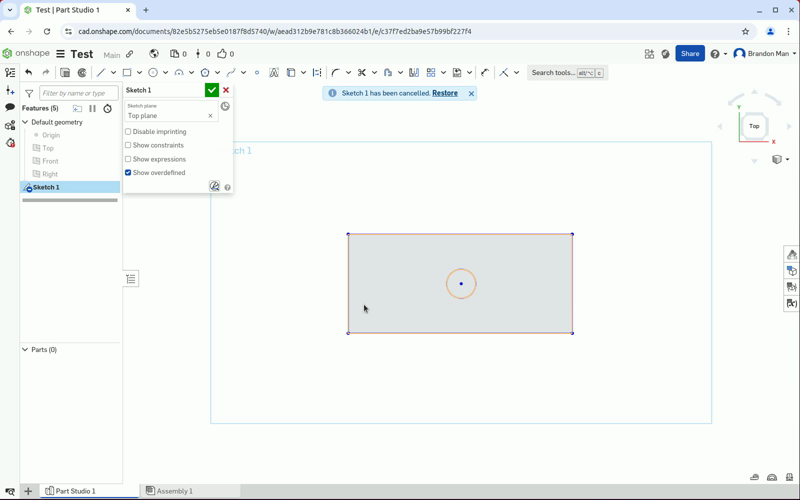
click(364, 304)
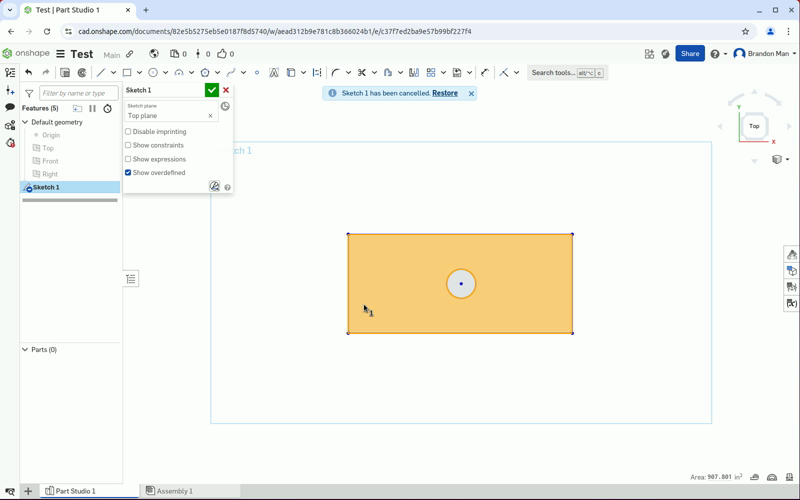
mouse_move(73, 352)
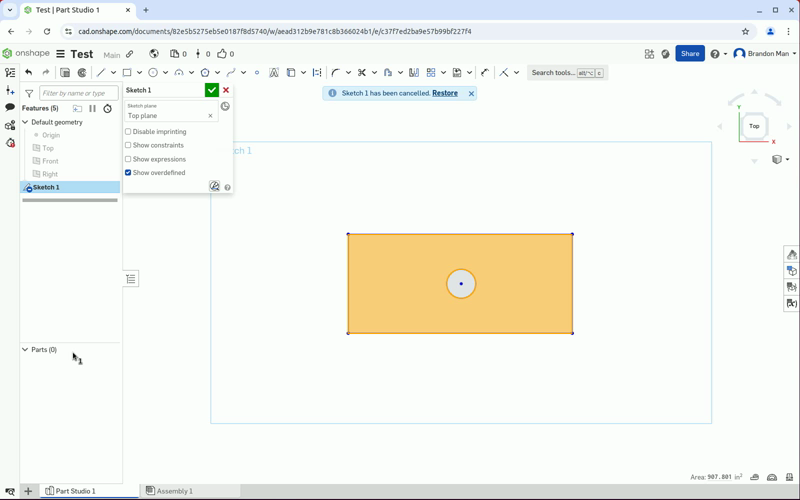
key(shift+y)
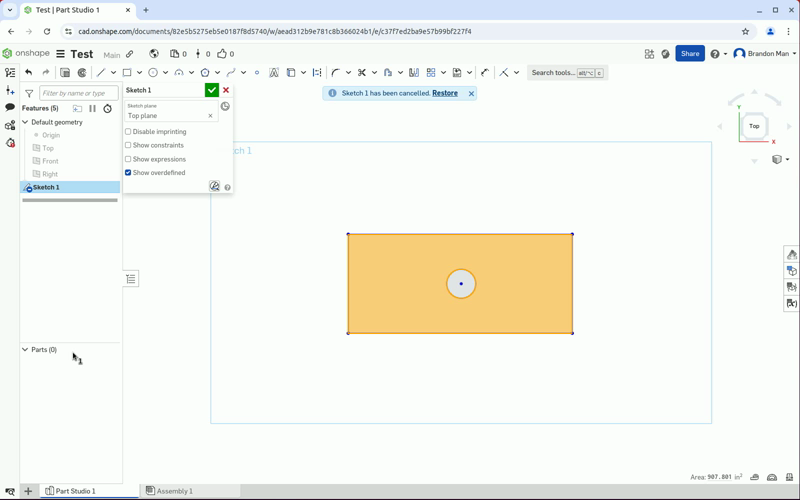
key(shift+e)
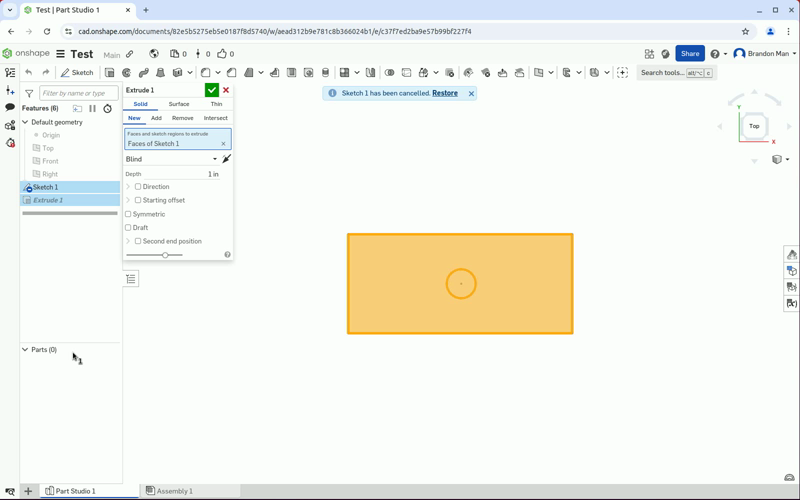
mouse_move(143, 106)
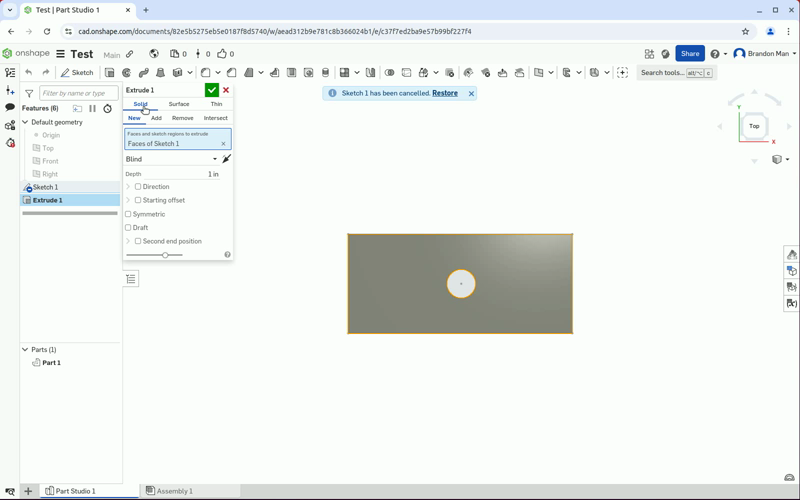
click(143, 106)
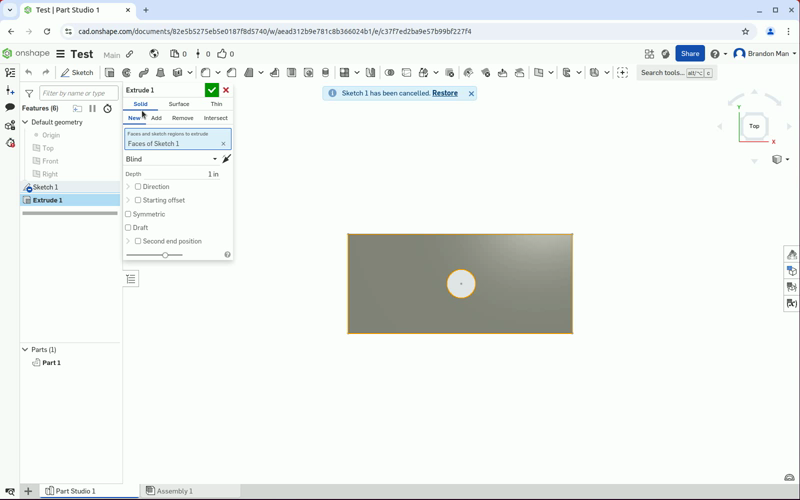
mouse_move(137, 120)
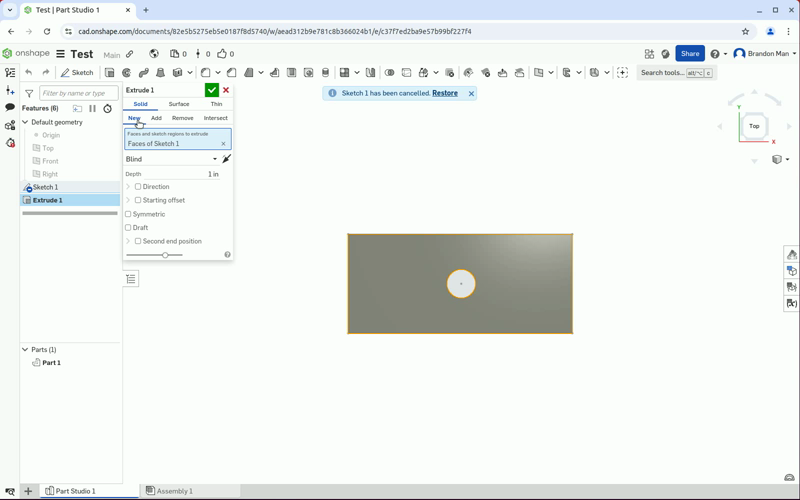
click(137, 120)
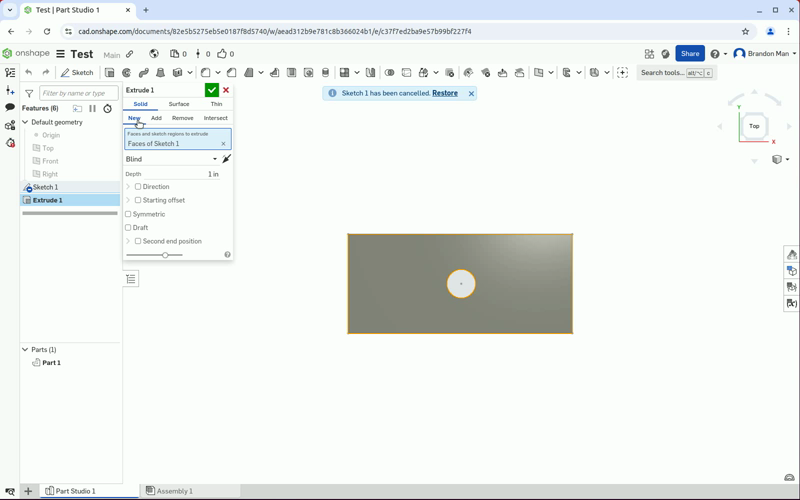
key(tab, 4)
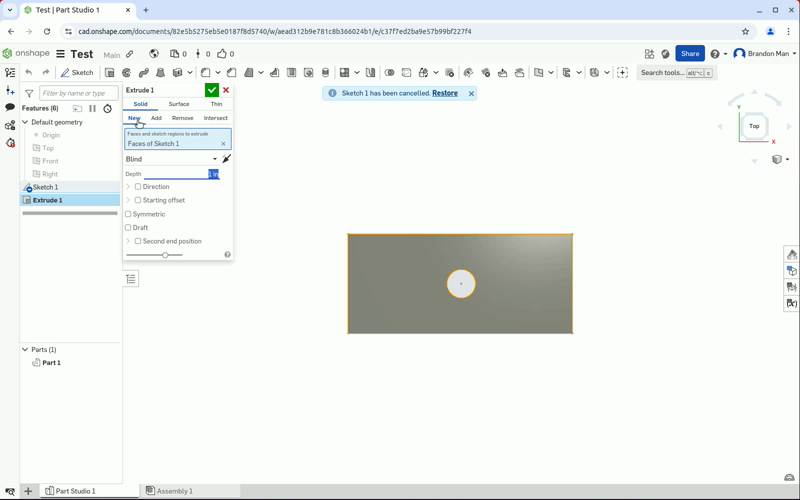
text(5.536)
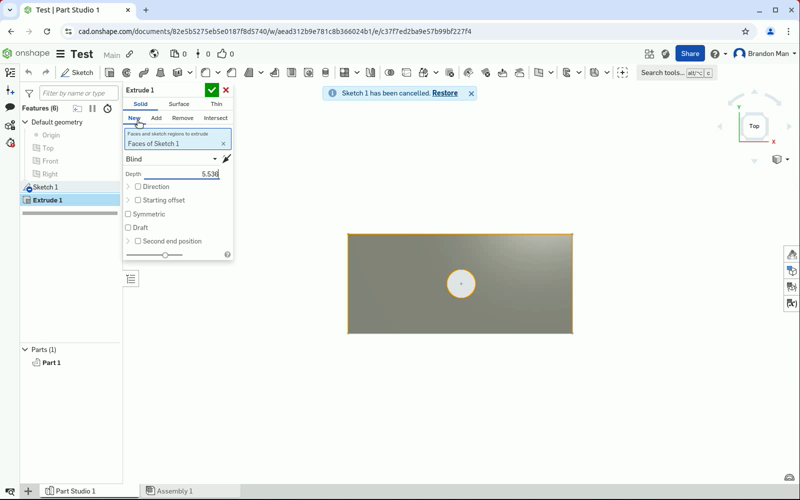
key(enter)
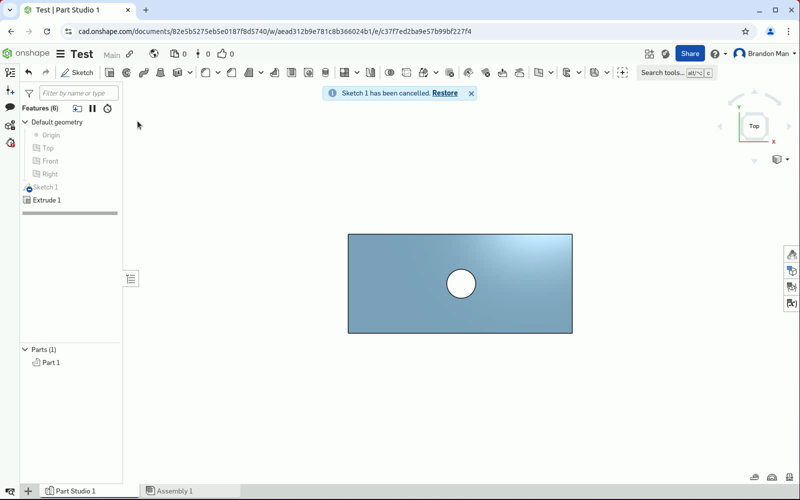
key(shift+h)
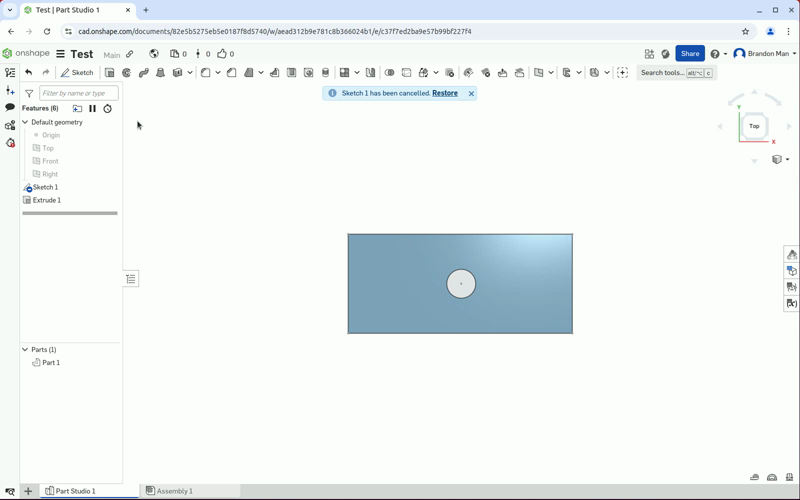
key(shift+h)
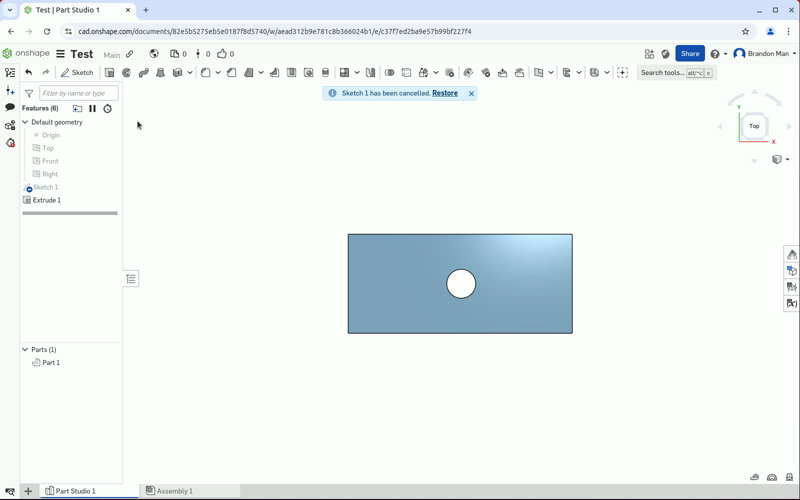
mouse_move(73, 189)
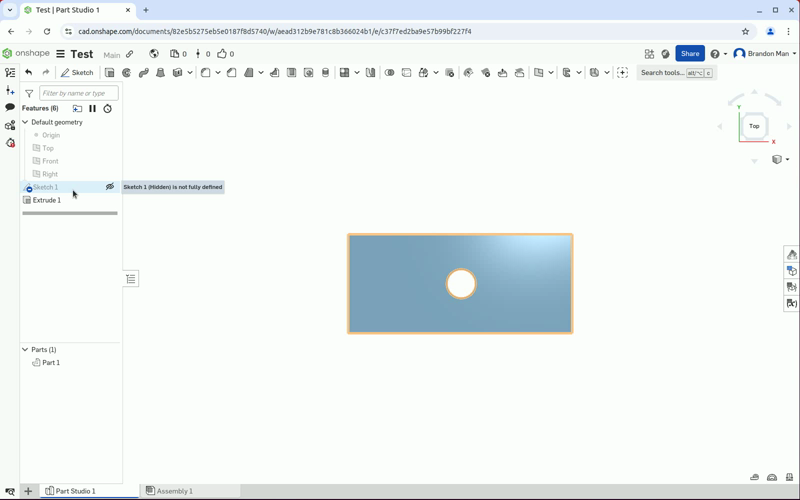
click(73, 189)
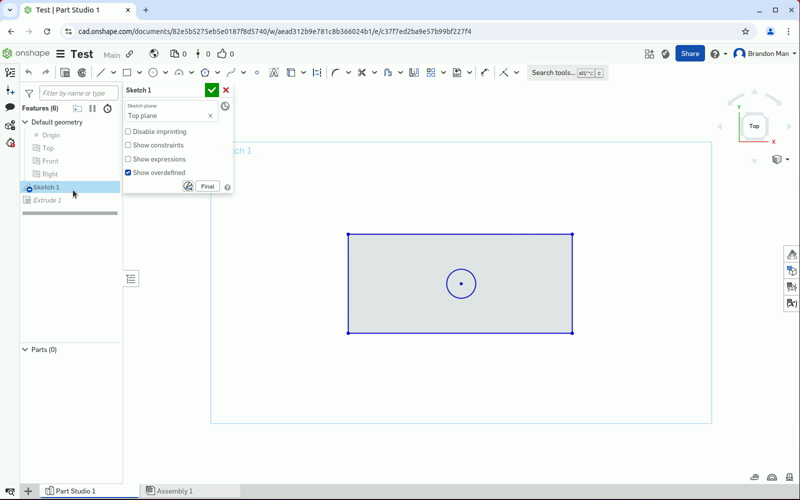
mouse_move(229, 92)
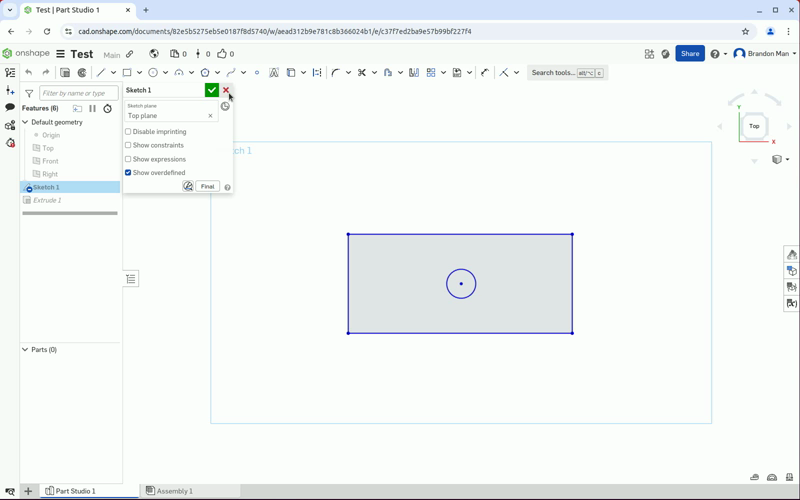
click(229, 92)
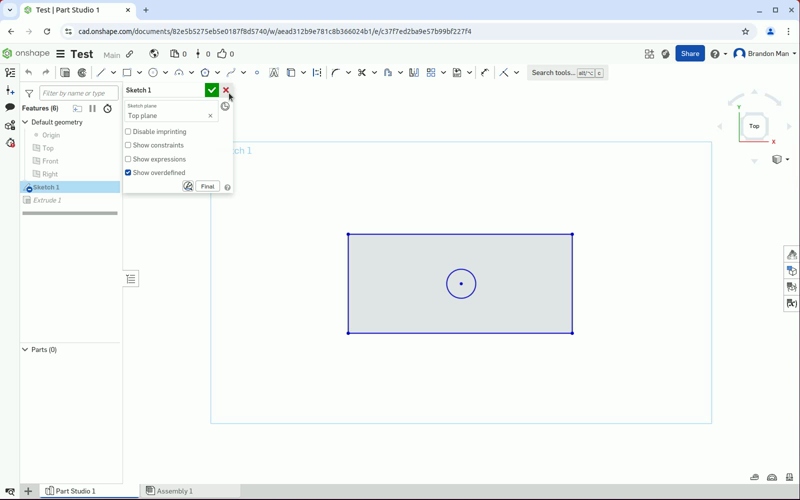
key(shift+s)
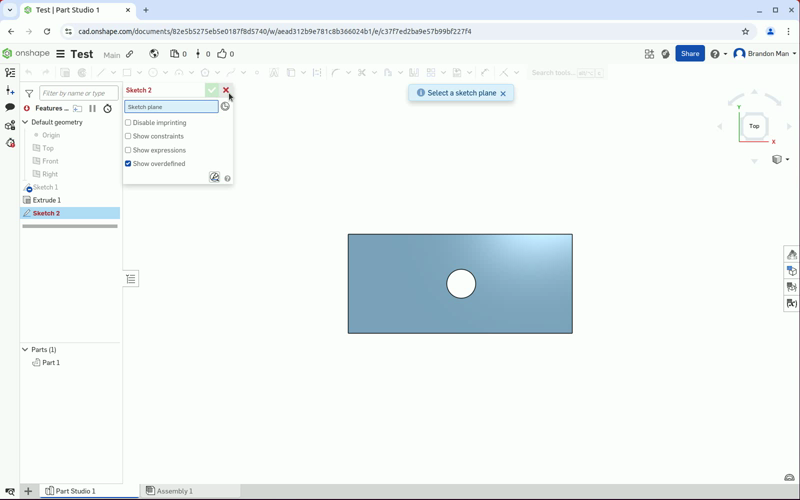
mouse_move(73, 150)
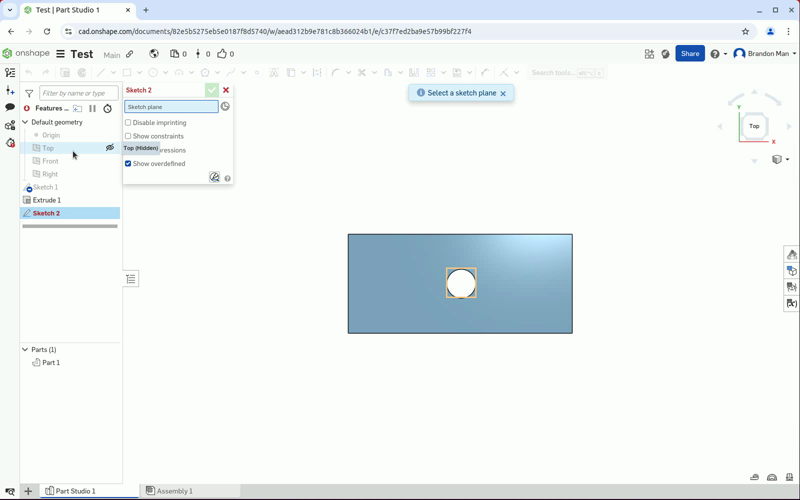
click(73, 150)
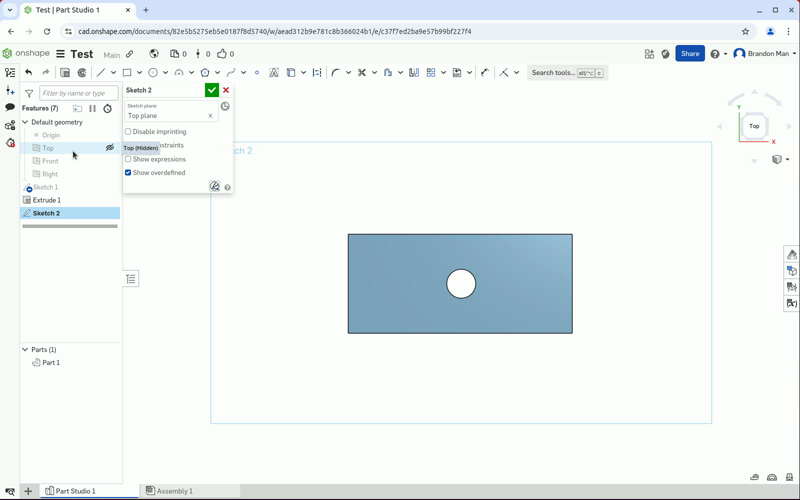
mouse_move(73, 352)
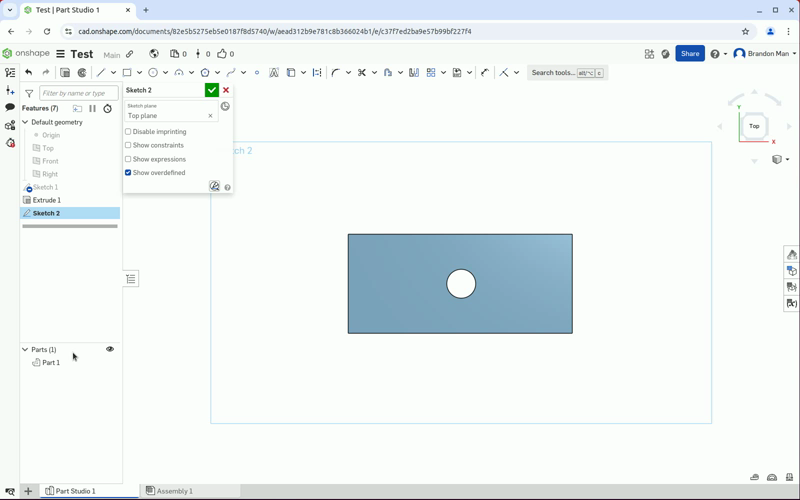
key(y)
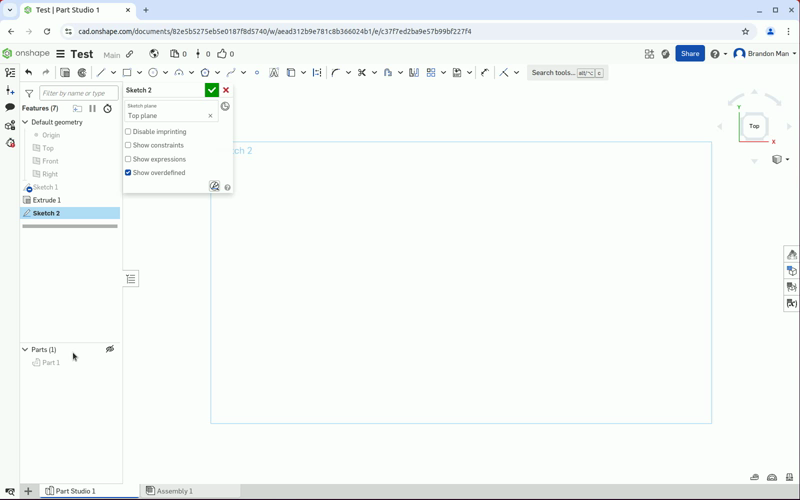
key(c)
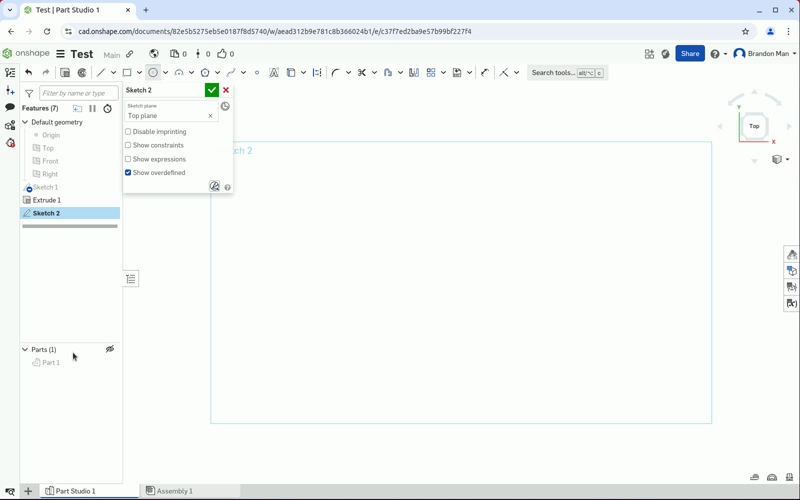
key_down(shift)
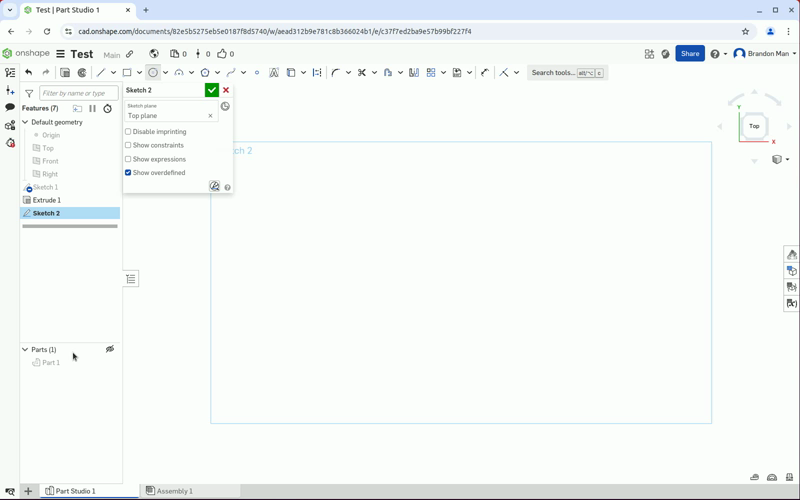
mouse_move(461, 282)
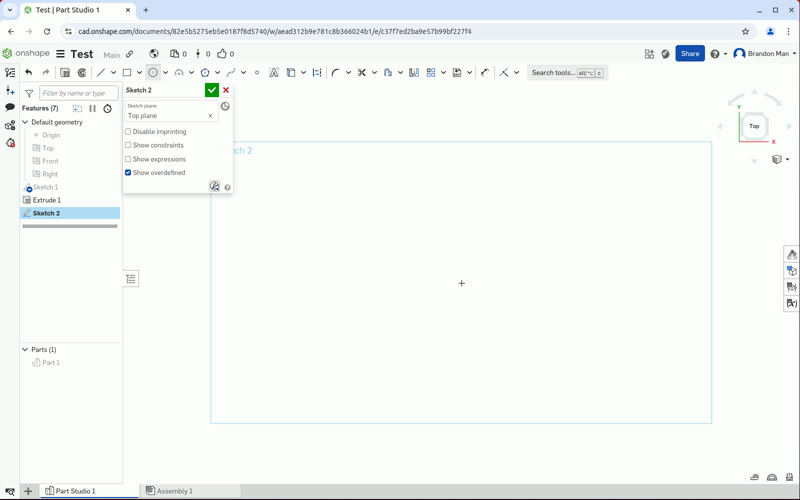
click(461, 282)
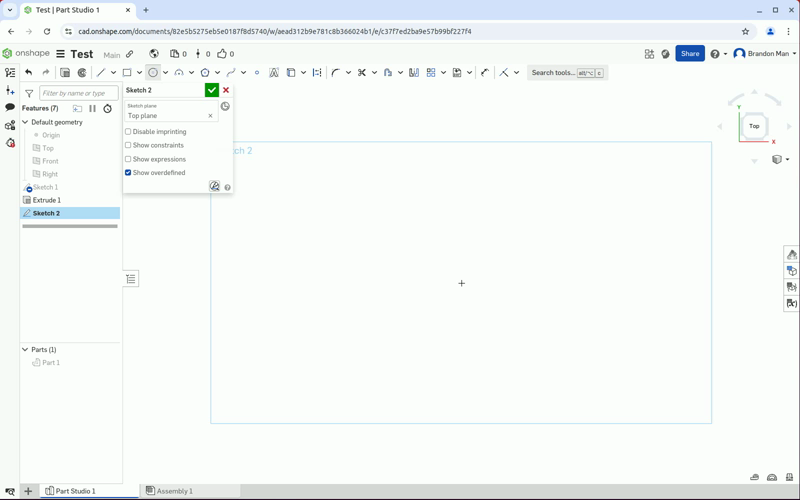
key_up(shift)
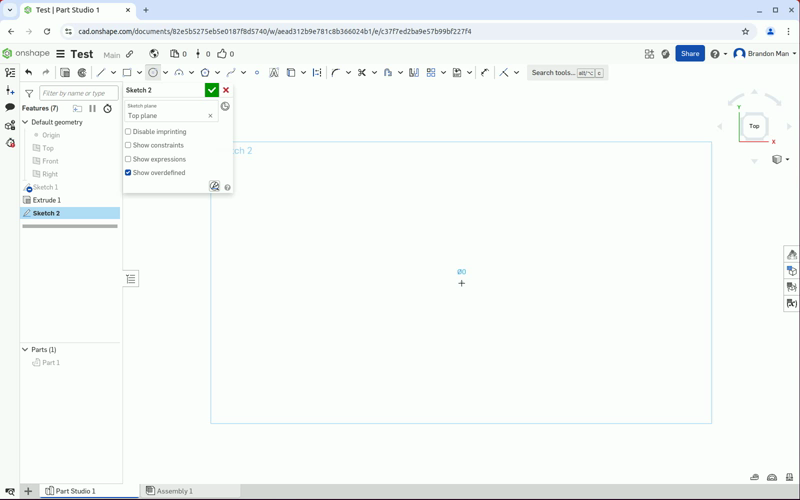
mouse_move(477, 282)
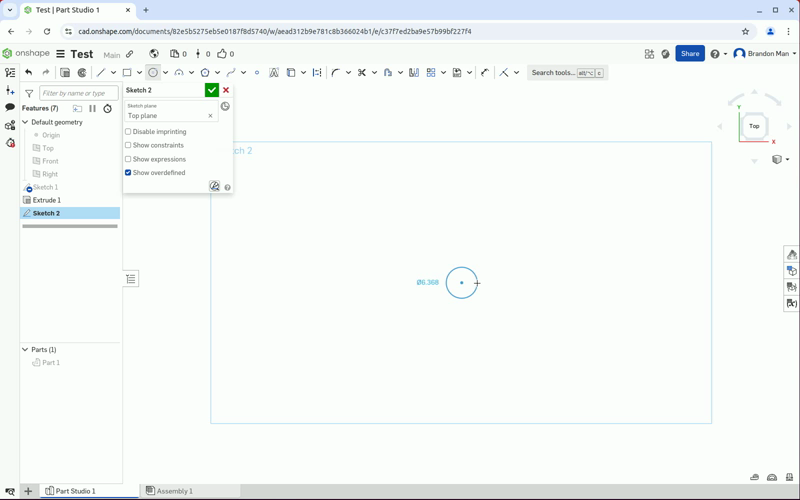
click(477, 282)
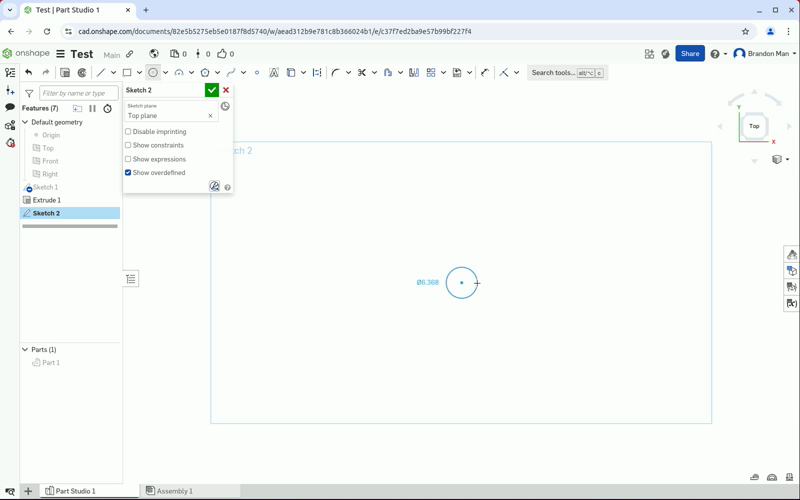
key(esc)
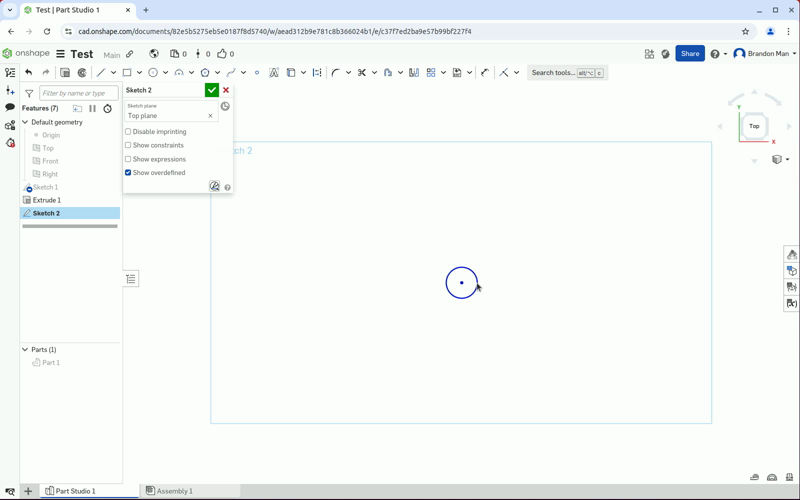
mouse_move(450, 277)
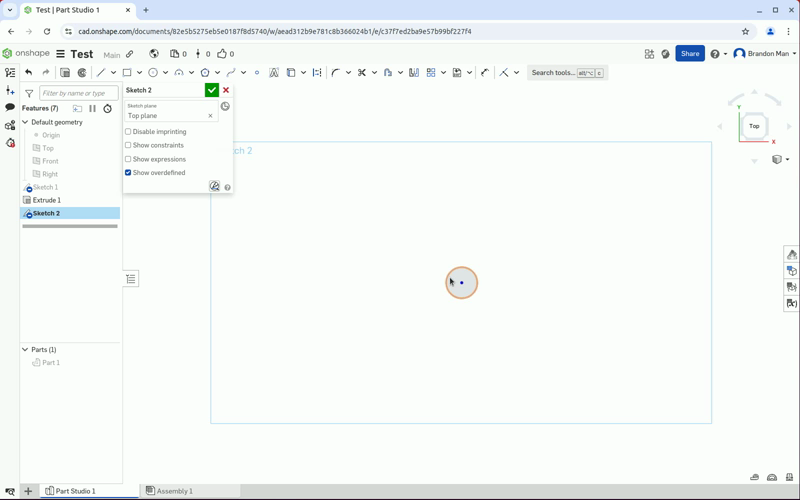
scroll(6)
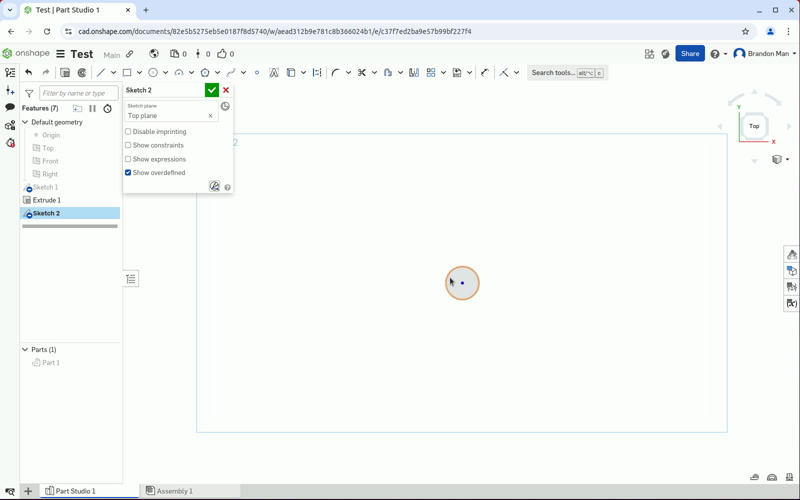
scroll(6)
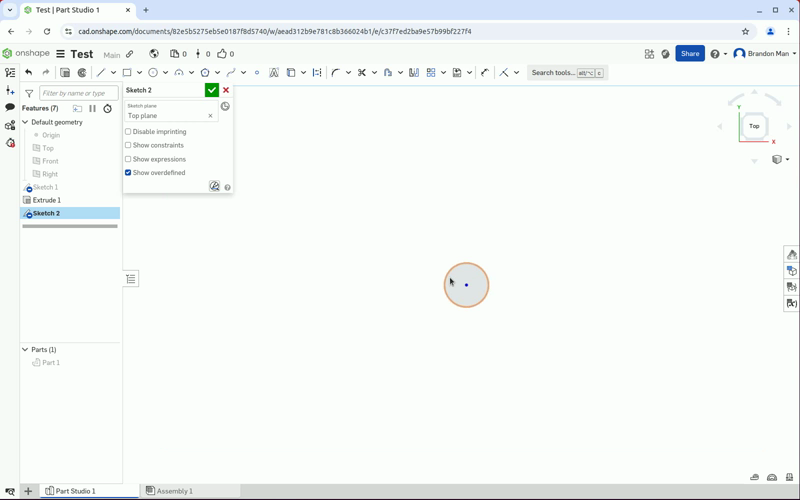
scroll(6)
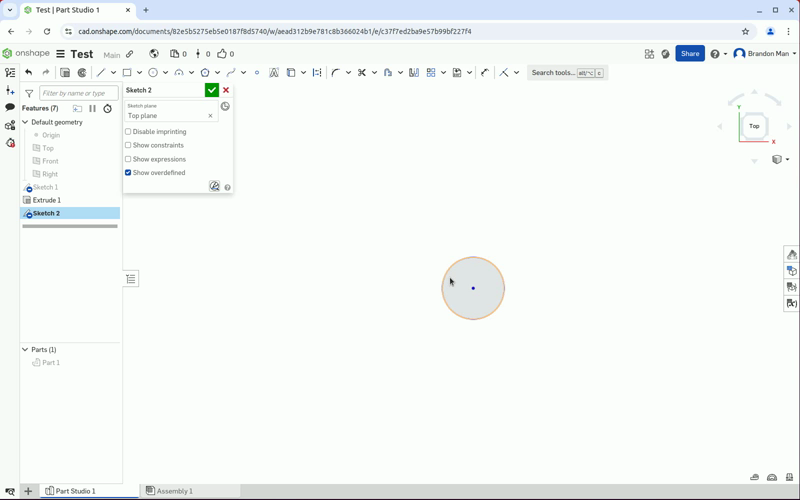
scroll(6)
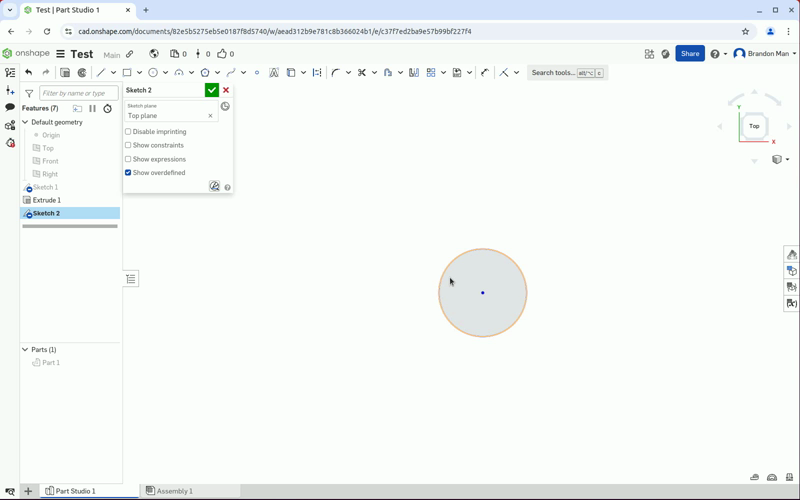
scroll(6)
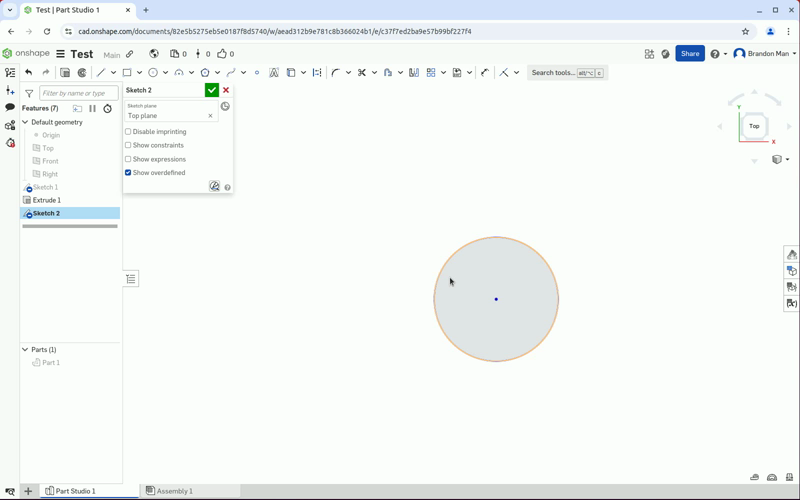
scroll(6)
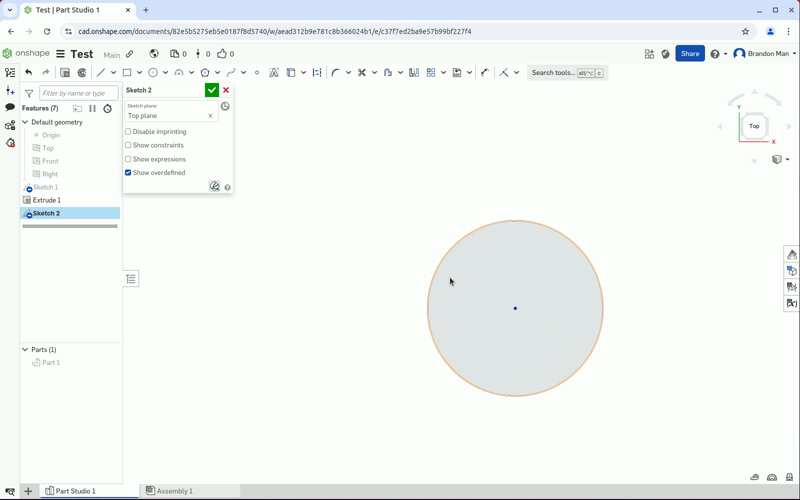
scroll(6)
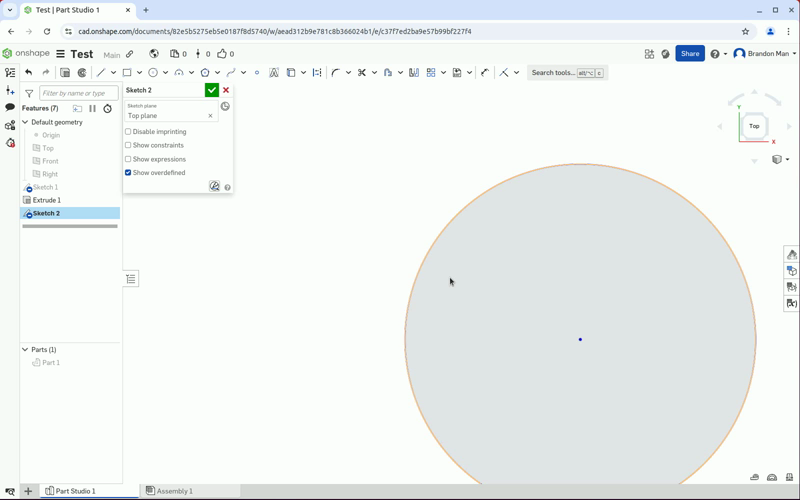
click(450, 277)
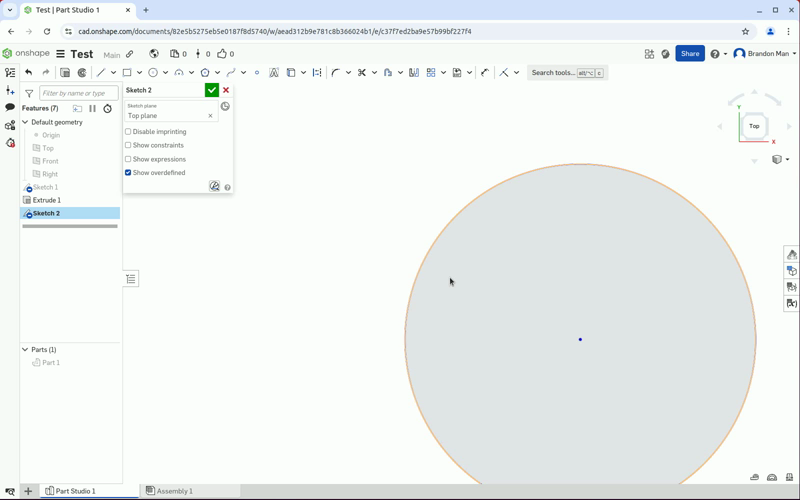
scroll(-6)
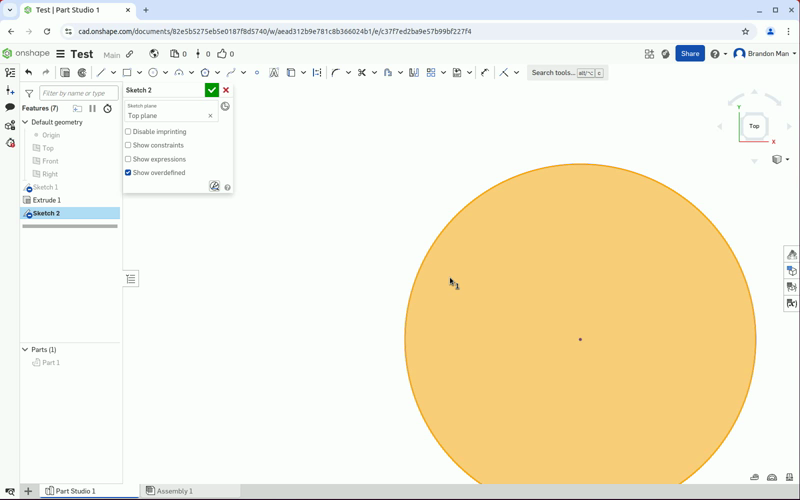
scroll(-6)
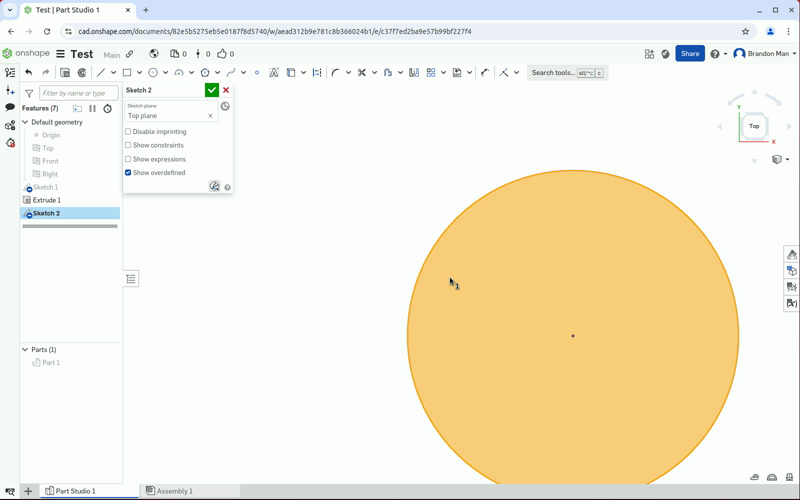
scroll(-6)
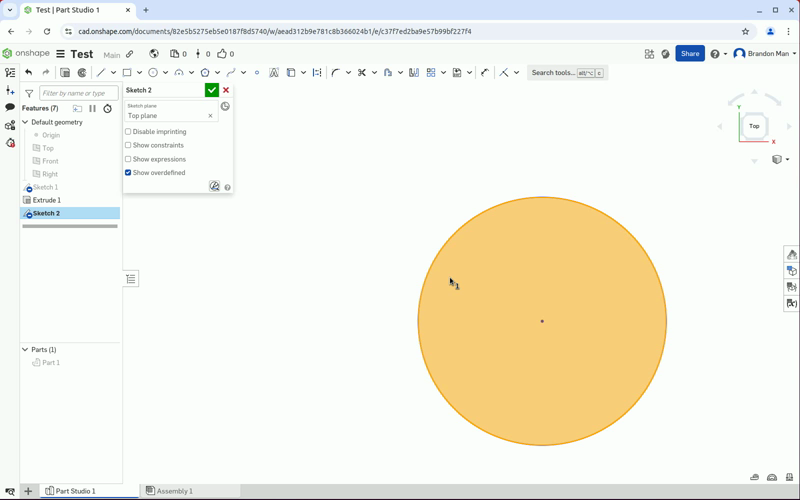
scroll(-6)
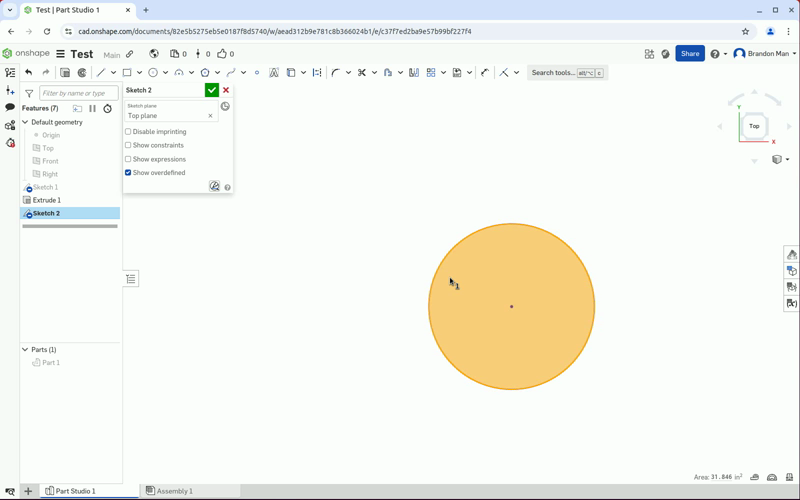
scroll(-6)
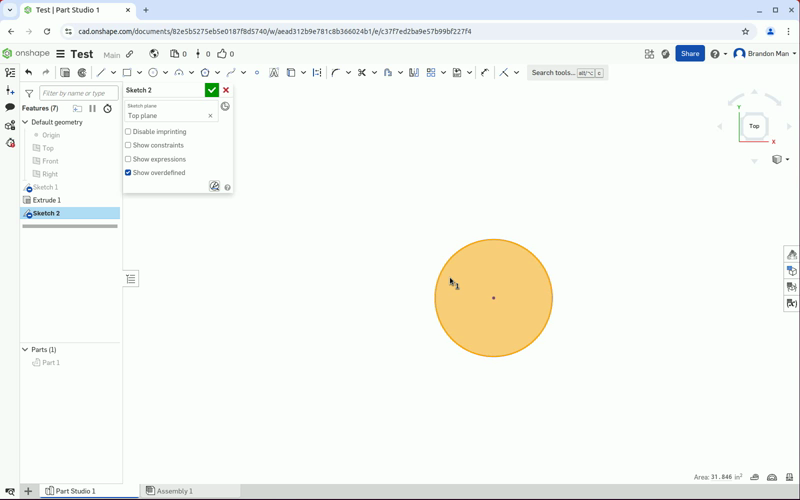
scroll(-6)
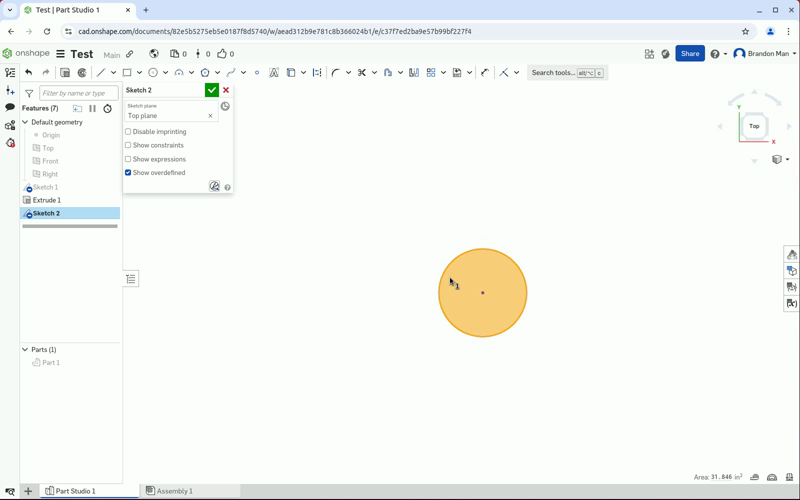
scroll(-6)
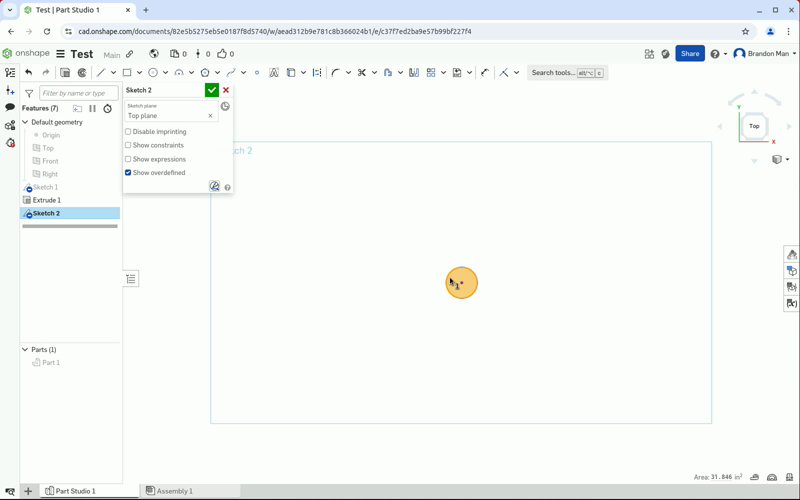
mouse_move(73, 352)
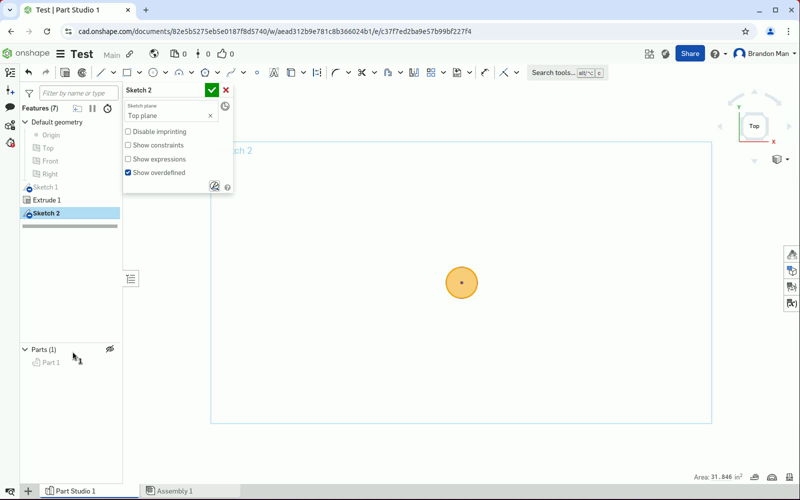
key(shift+y)
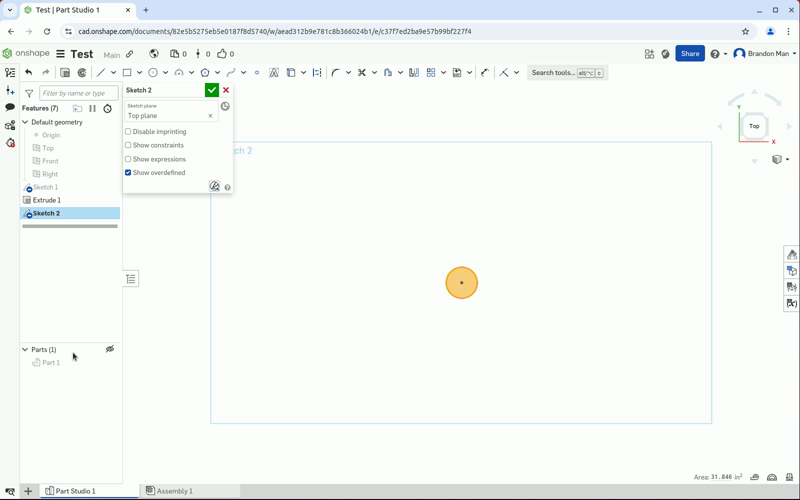
key(shift+e)
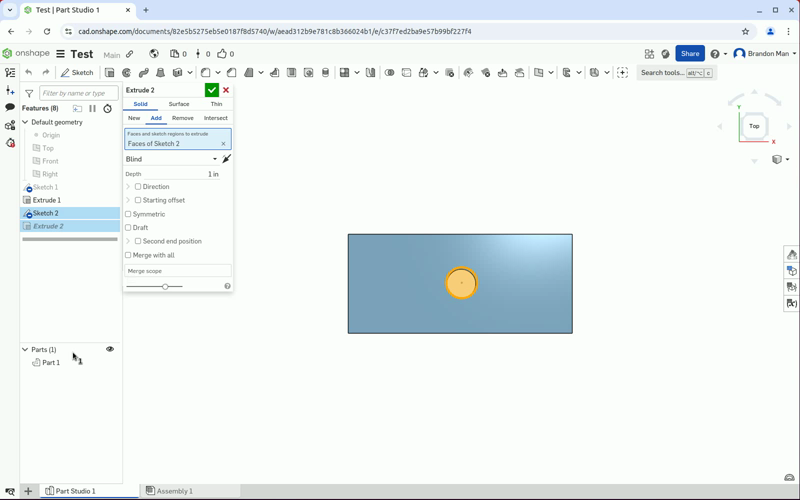
mouse_move(143, 106)
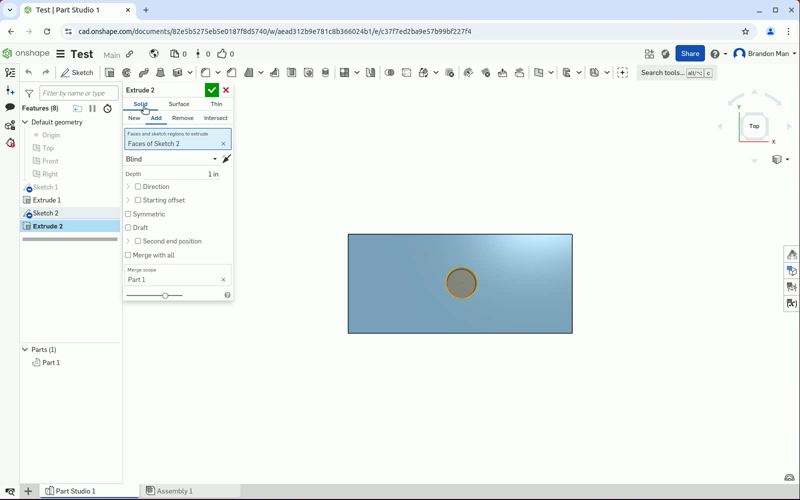
click(143, 106)
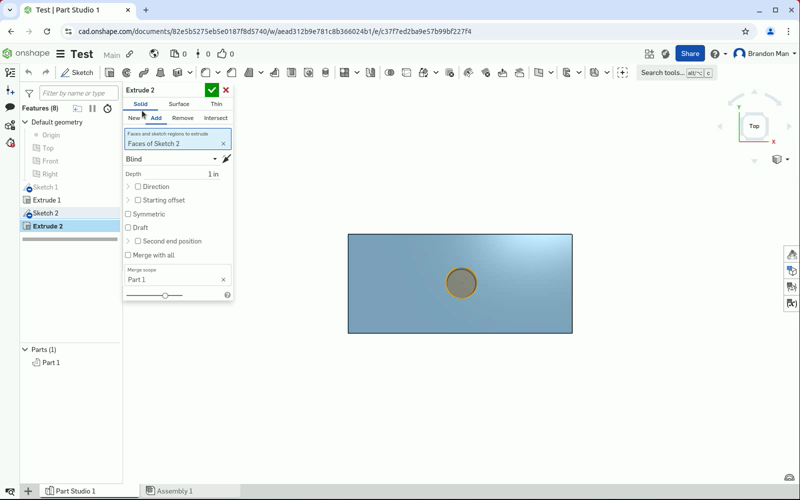
mouse_move(137, 120)
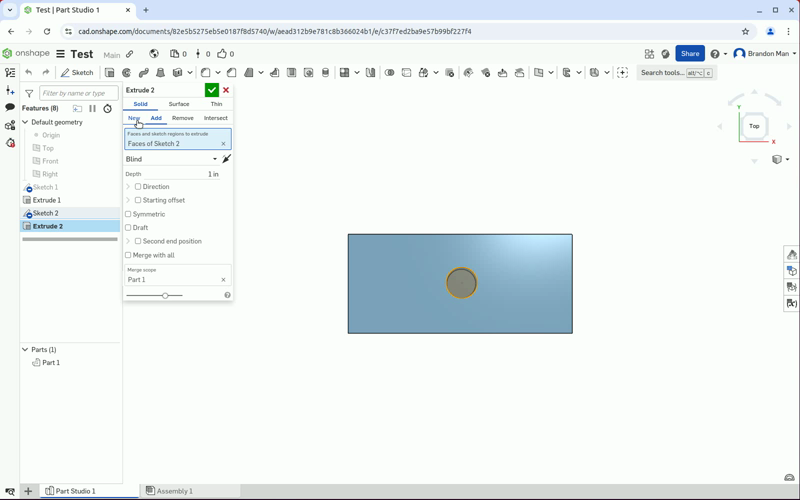
click(137, 120)
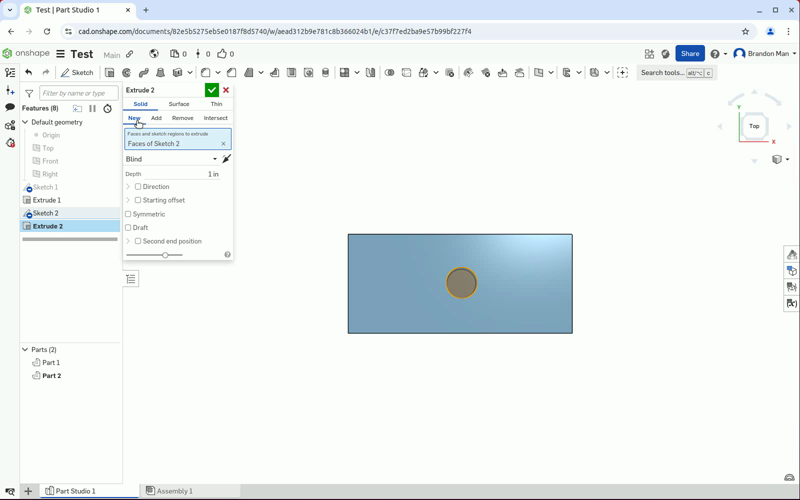
key(tab, 4)
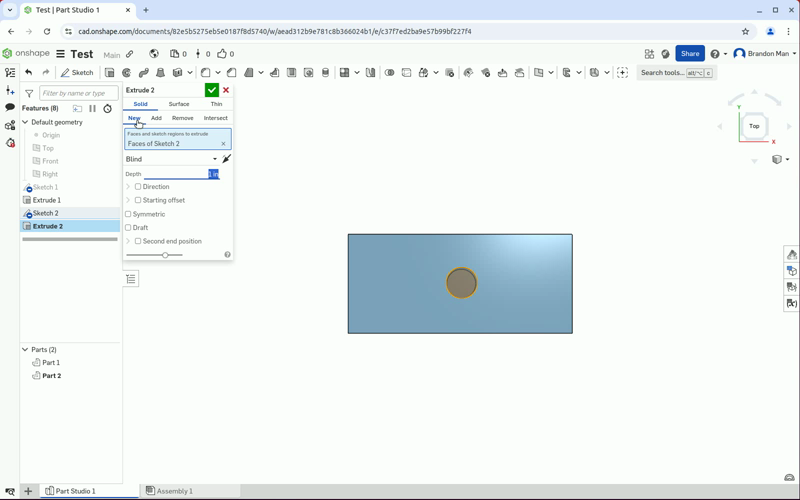
text(5.536)
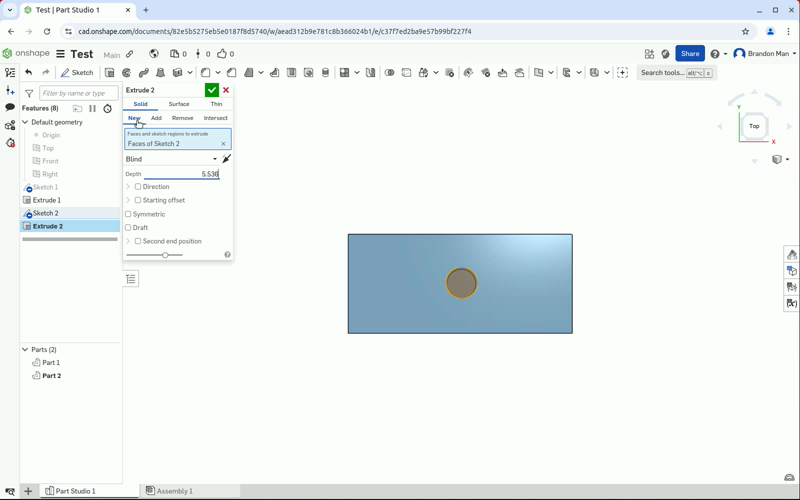
key(enter)
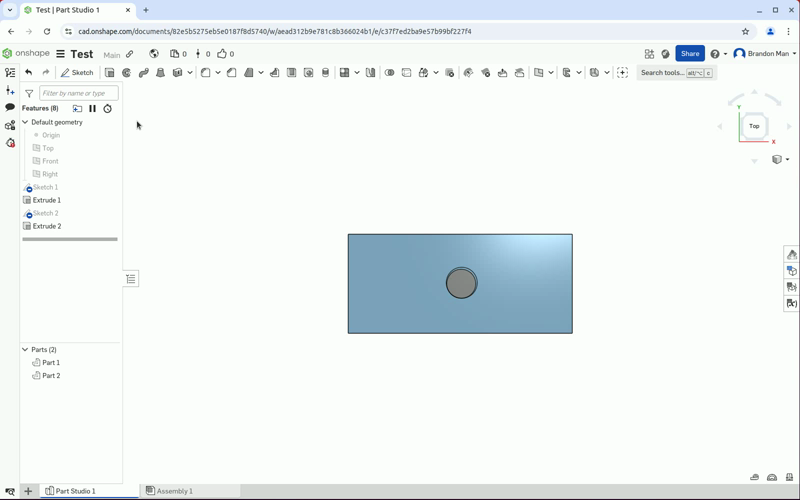
key(shift+h)
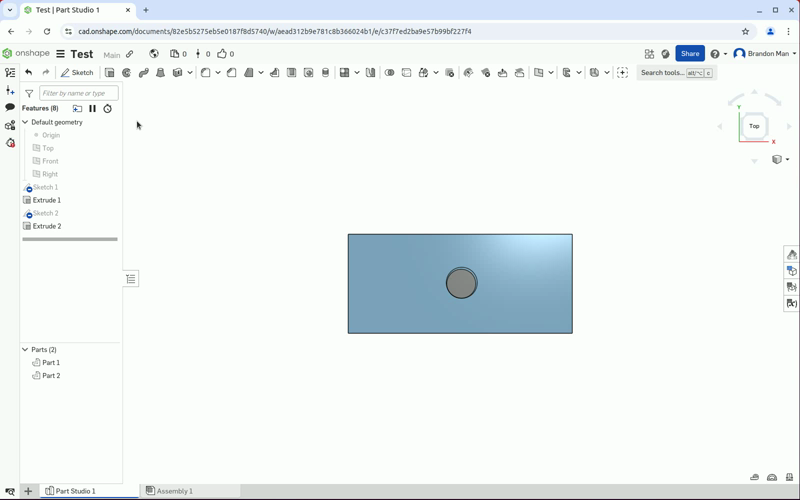
key(shift+h)
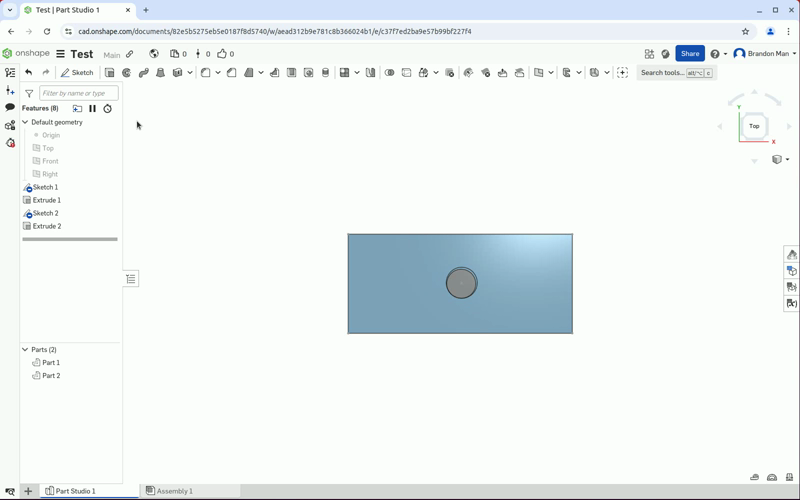
key(shift+7)
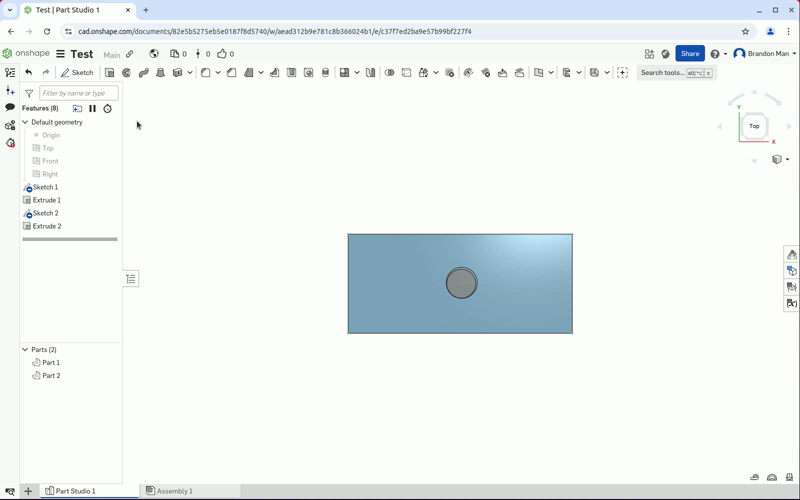
key(up, 3)
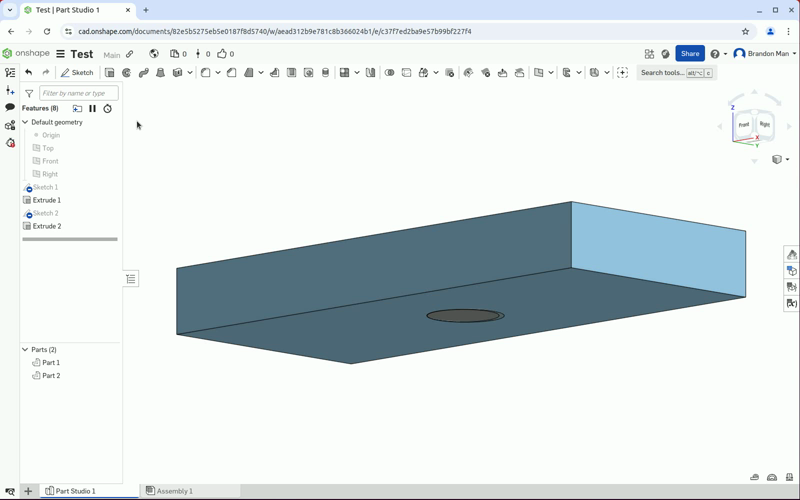
key(left, 3)
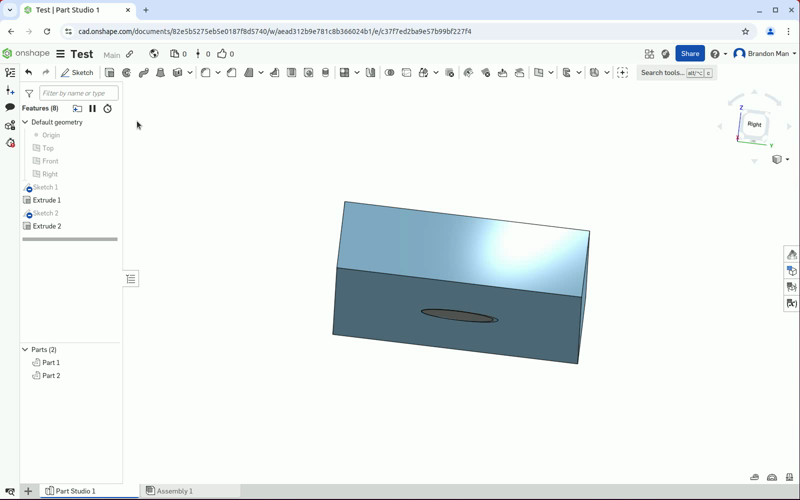
key(right, 3)
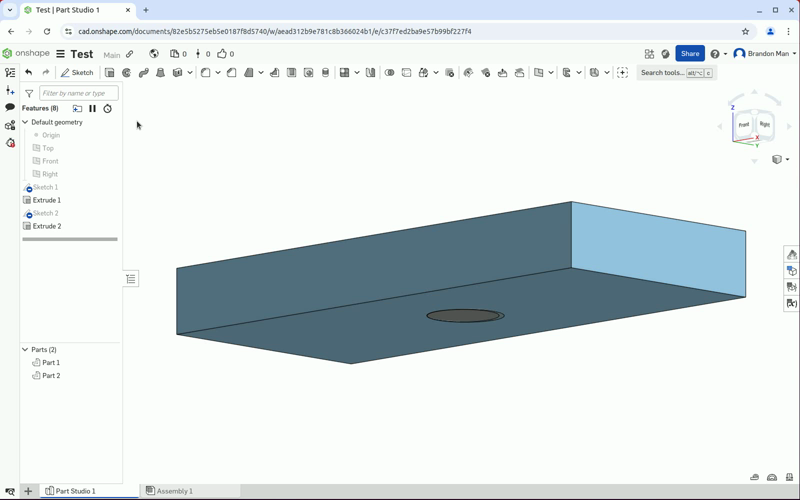
key(down, 3)
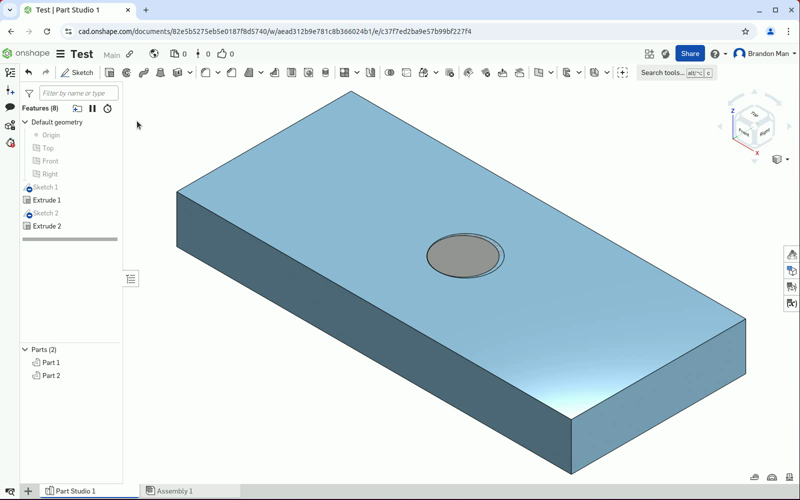
mouse_move(73, 189)
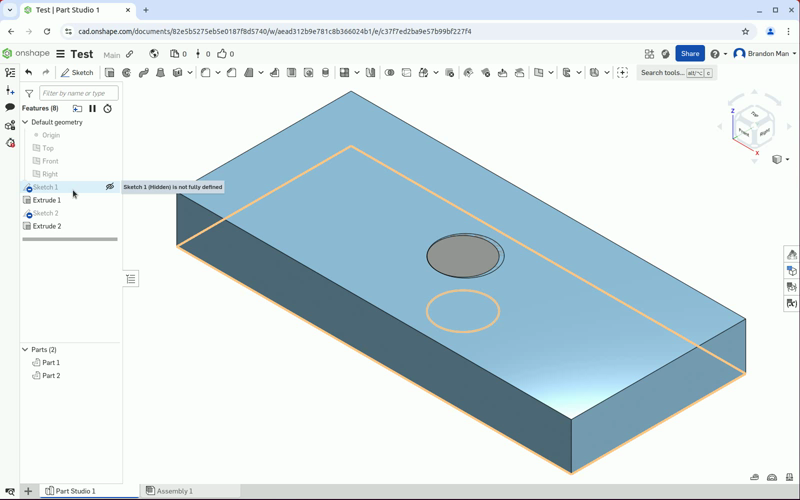
click(73, 189)